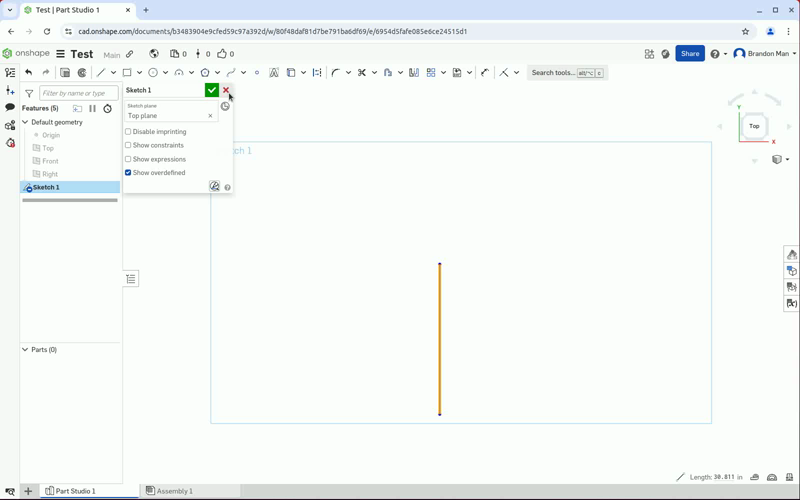
key(shift+h)
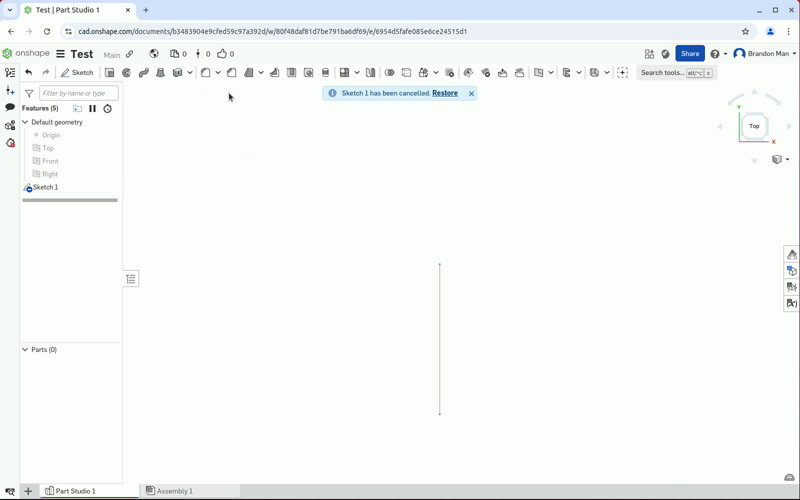
key(shift+s)
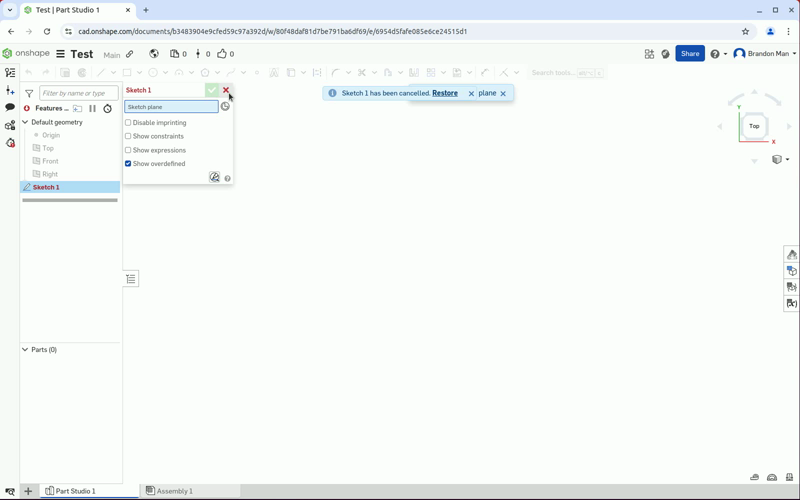
mouse_move(73, 150)
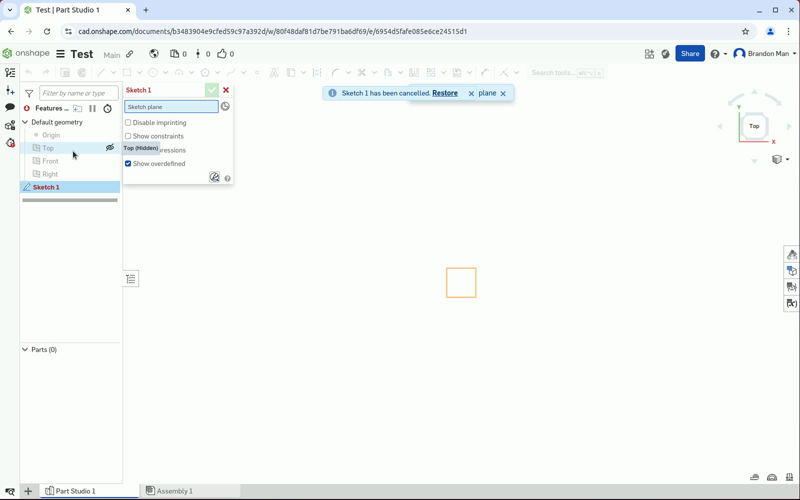
click(73, 150)
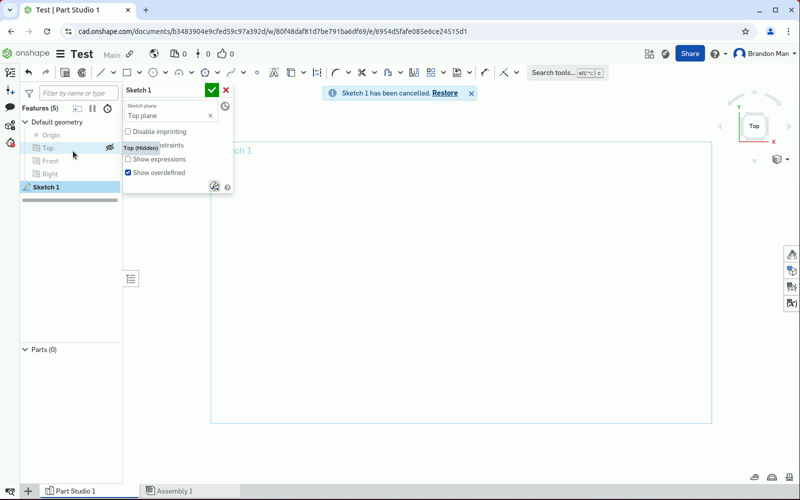
mouse_move(73, 352)
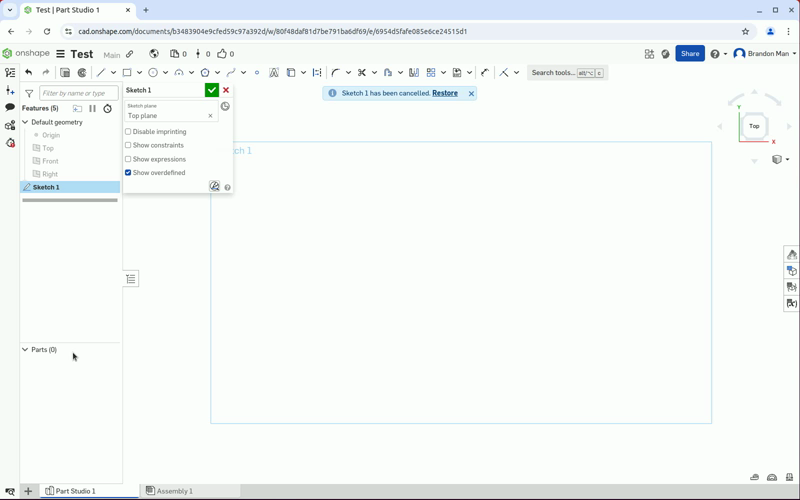
key(y)
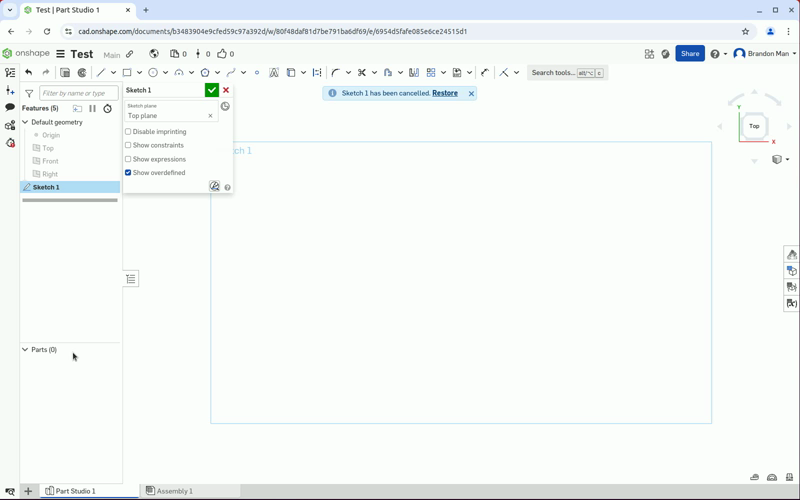
key(l)
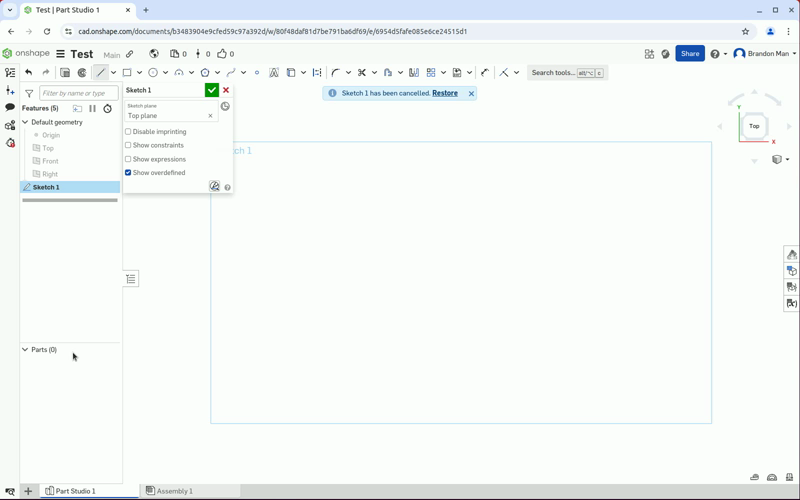
key_down(shift)
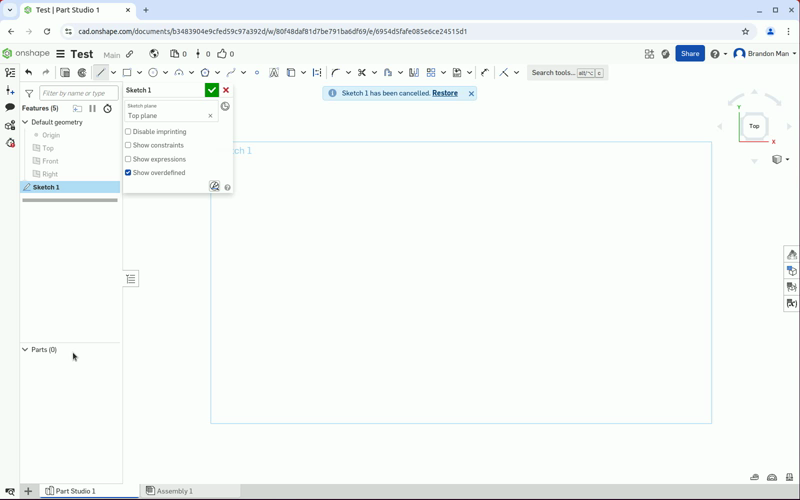
mouse_move(416, 327)
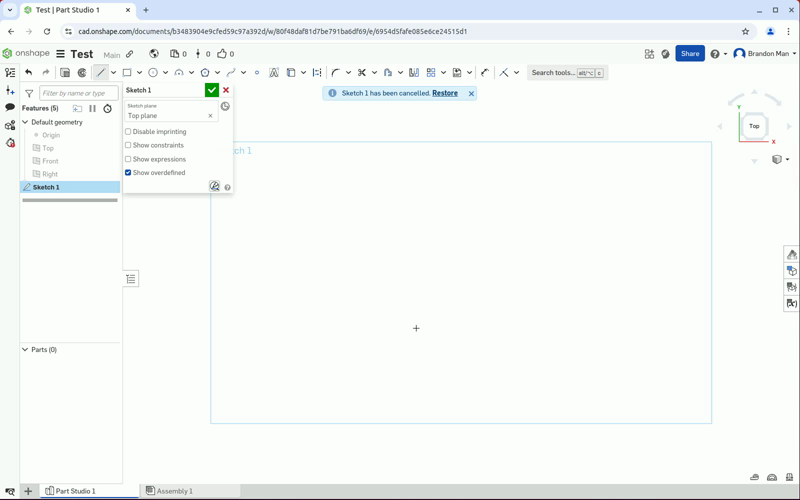
click(416, 327)
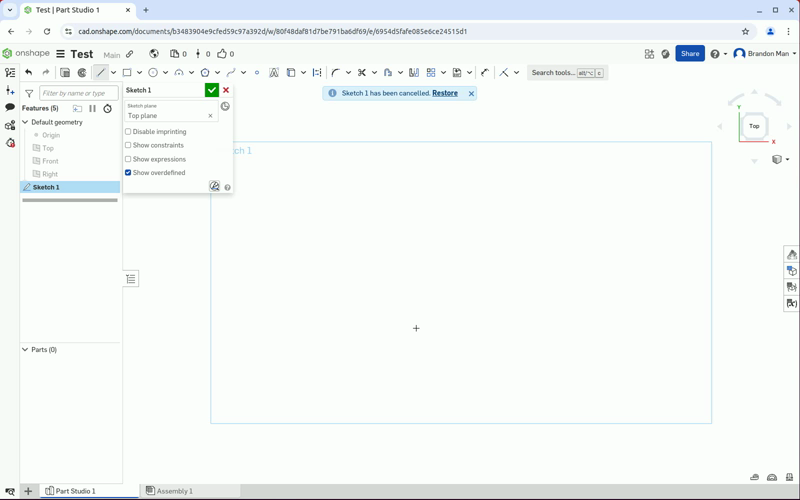
key_up(shift)
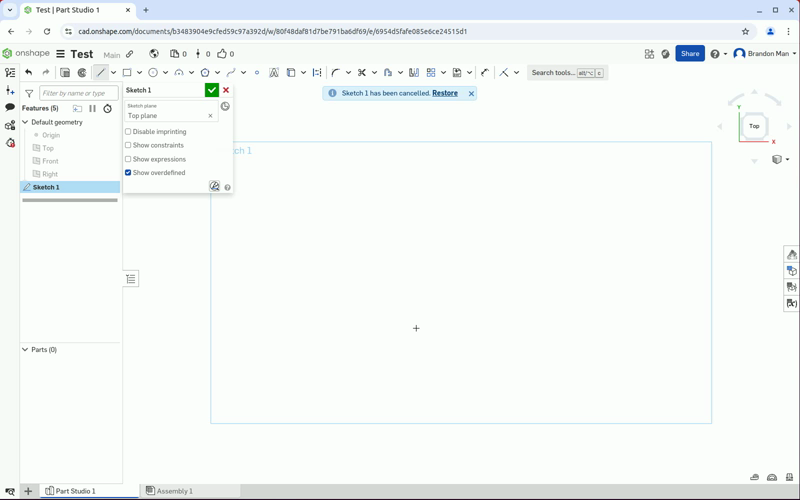
key_down(shift)
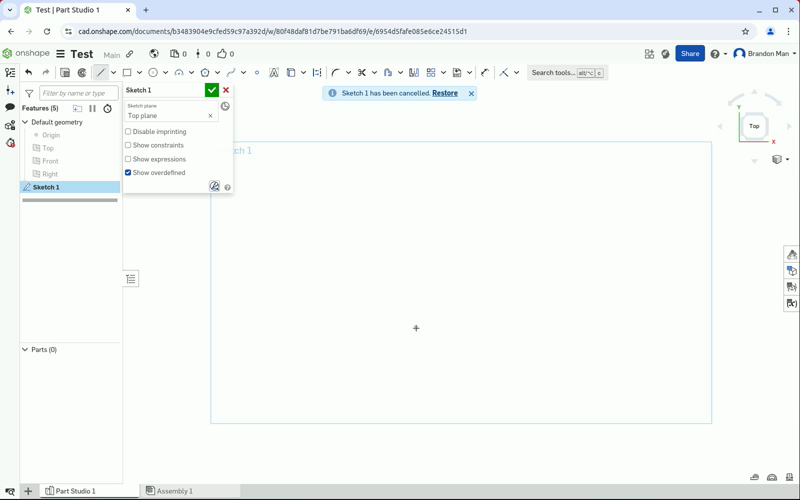
mouse_move(446, 327)
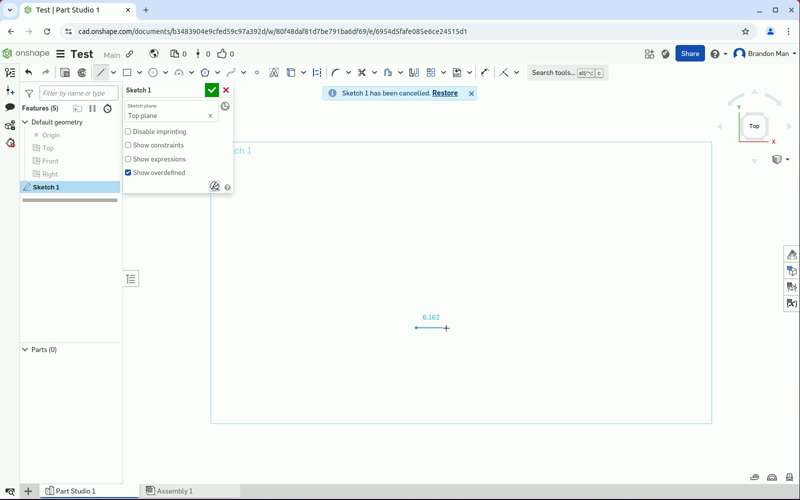
mouse_move(461, 327)
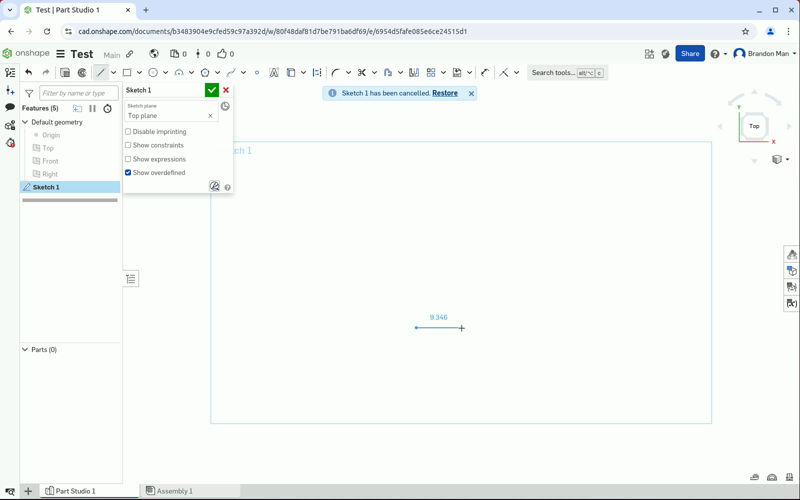
click(461, 327)
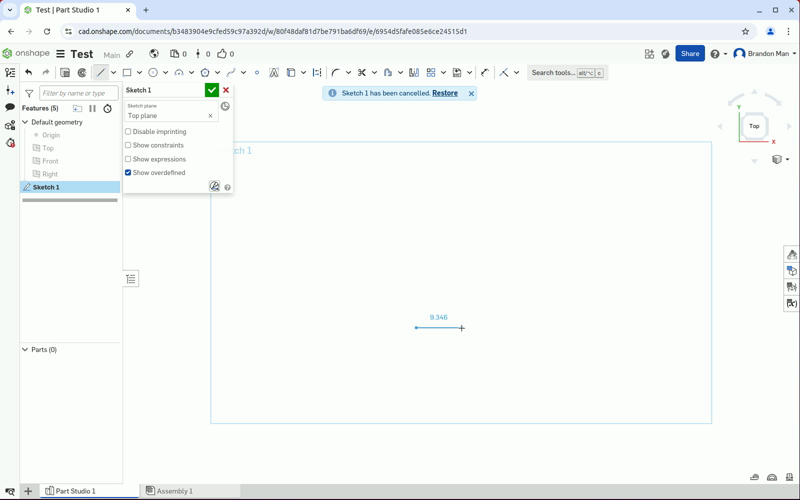
key_up(shift)
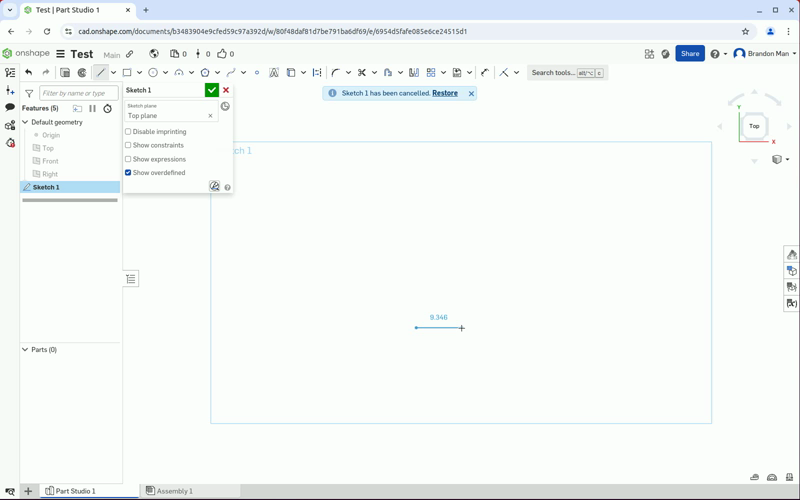
key_down(shift)
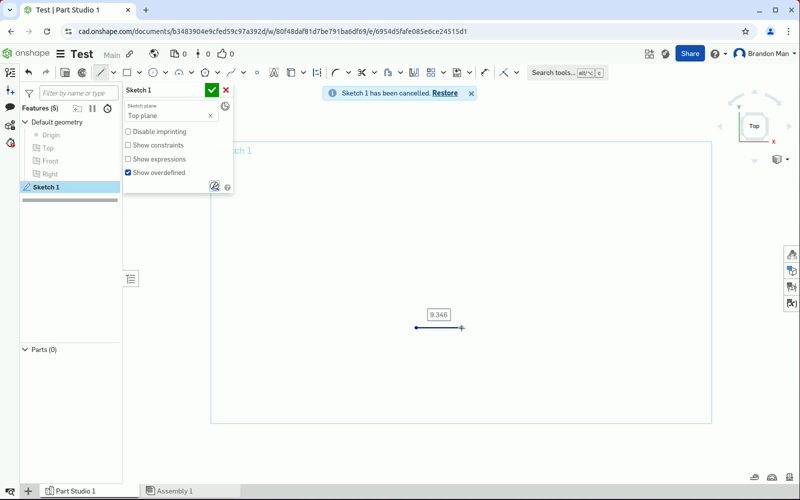
mouse_move(492, 327)
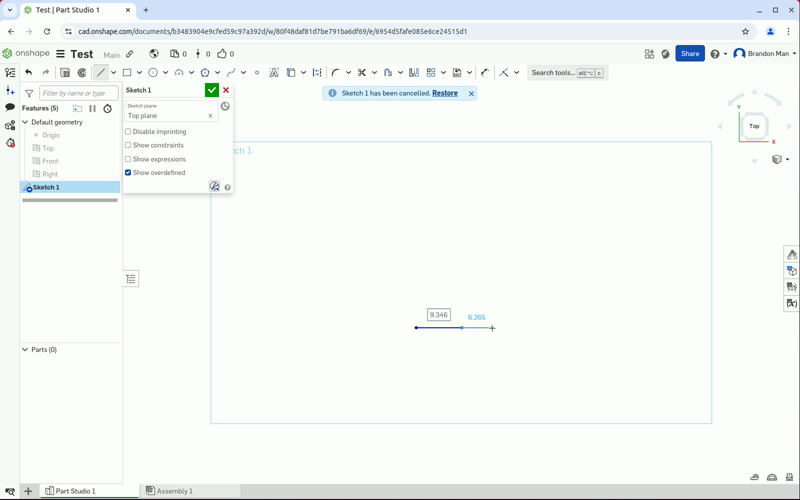
mouse_move(461, 281)
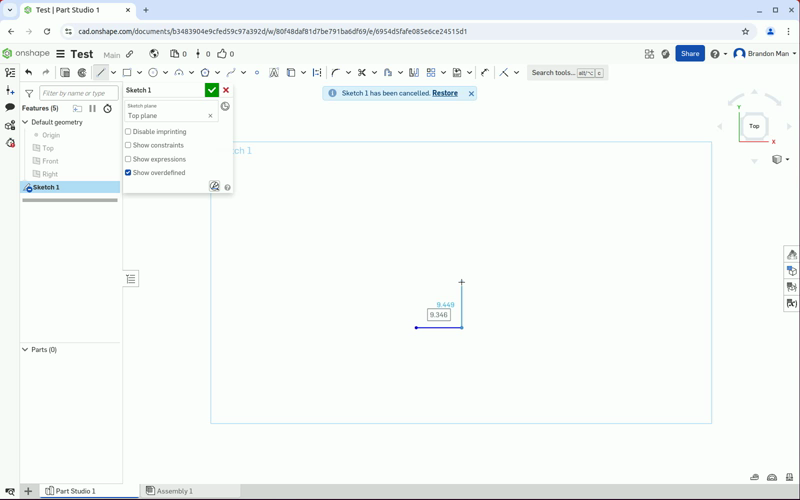
click(461, 281)
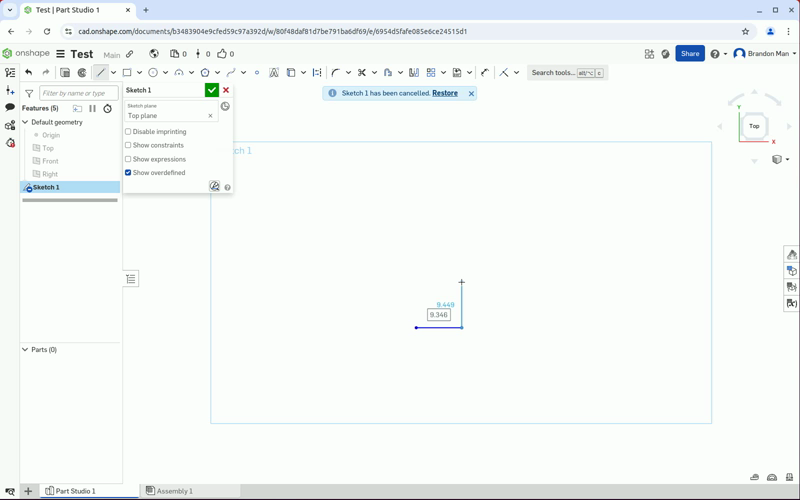
key_up(shift)
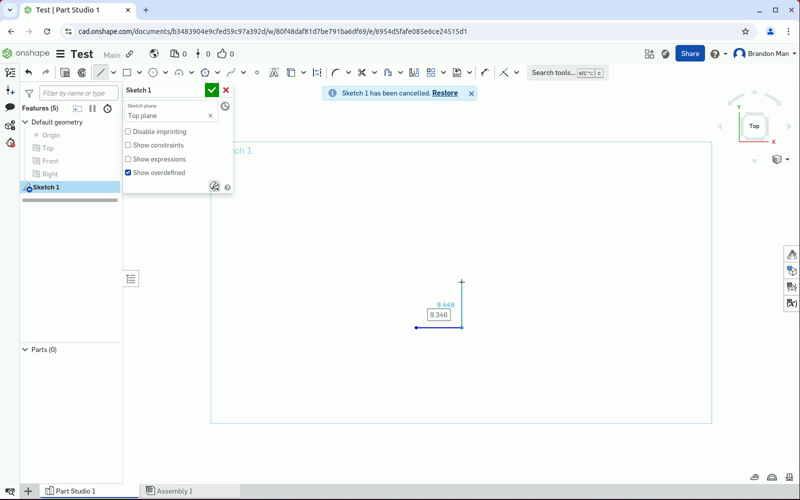
key_down(shift)
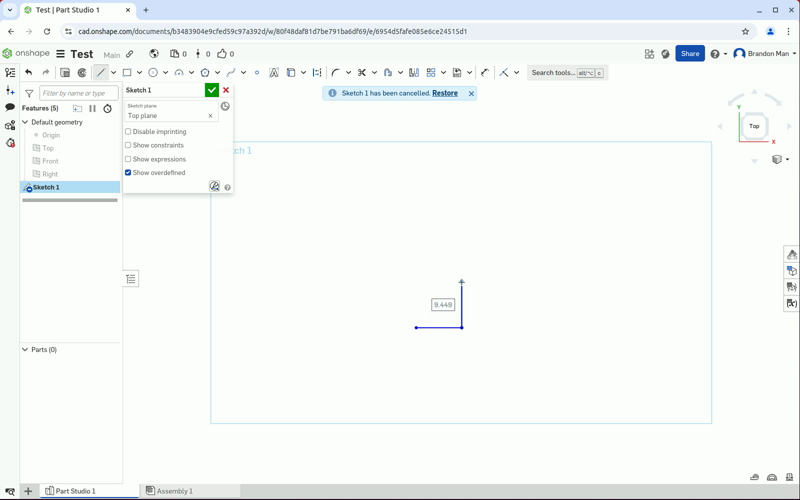
mouse_move(492, 281)
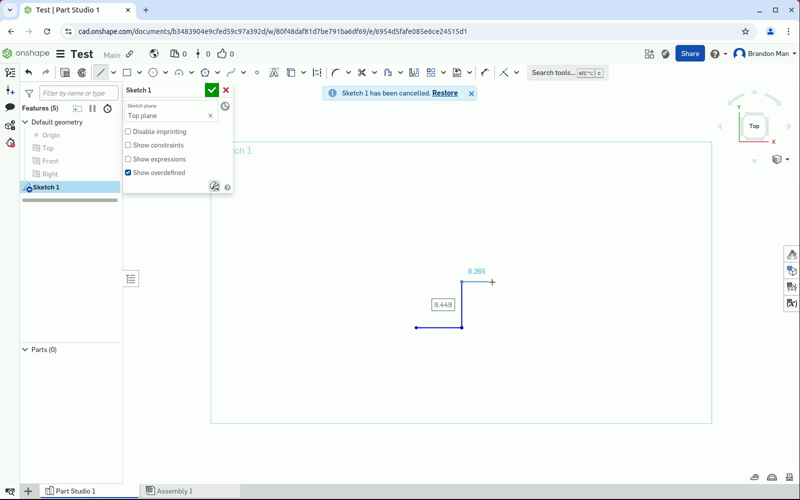
mouse_move(461, 237)
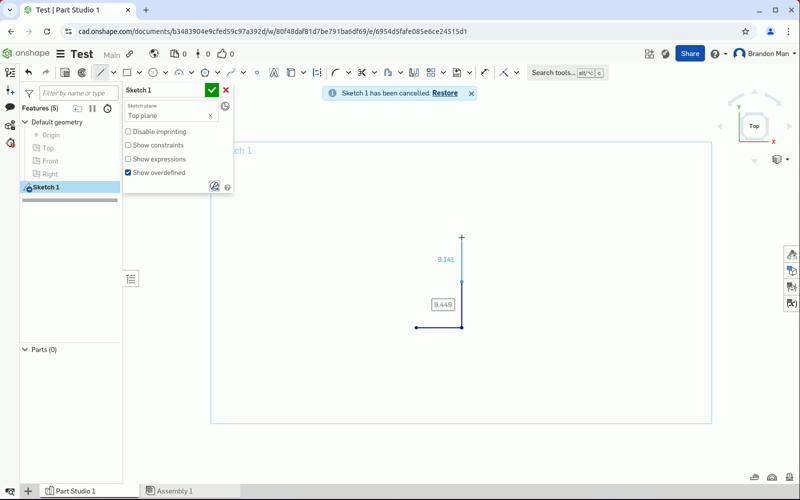
click(461, 237)
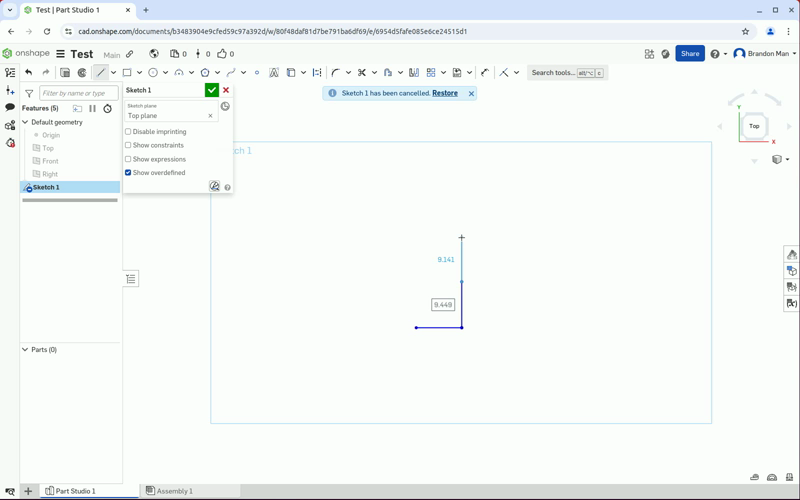
key_up(shift)
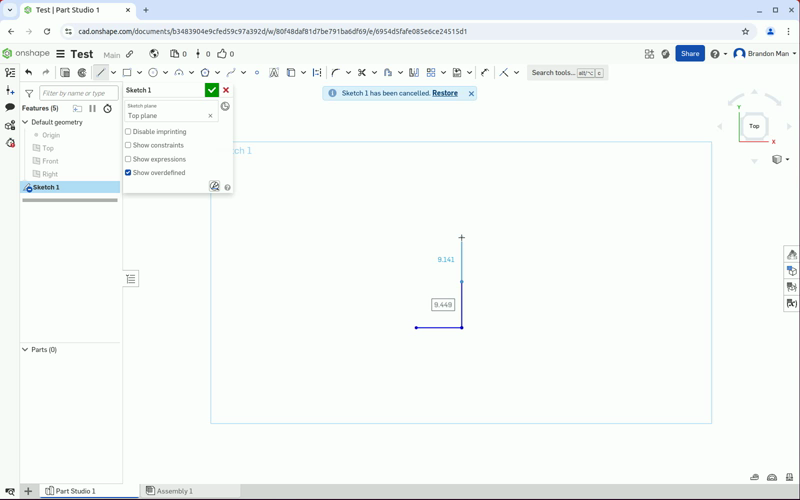
key_down(shift)
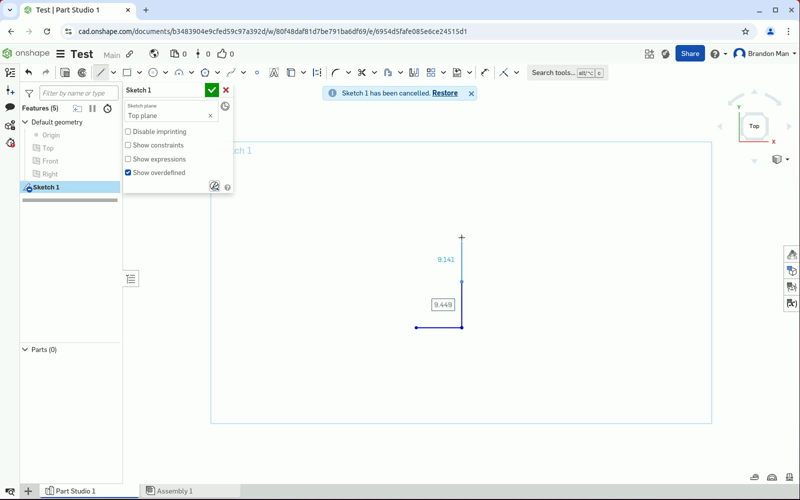
mouse_move(492, 237)
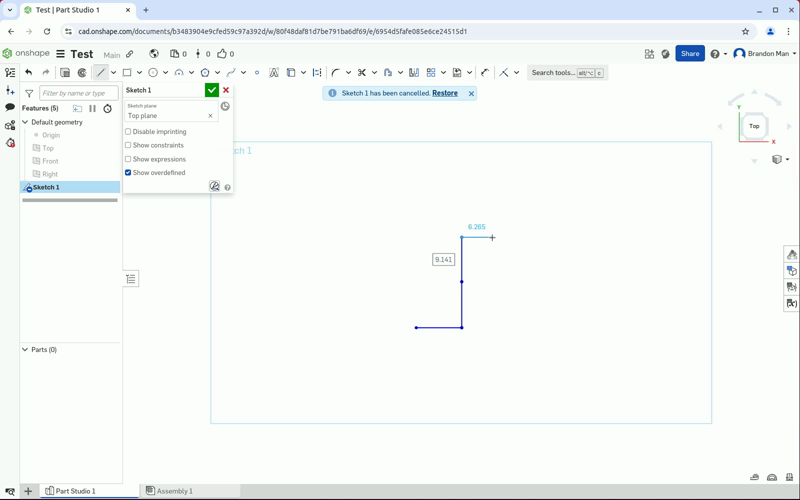
mouse_move(416, 237)
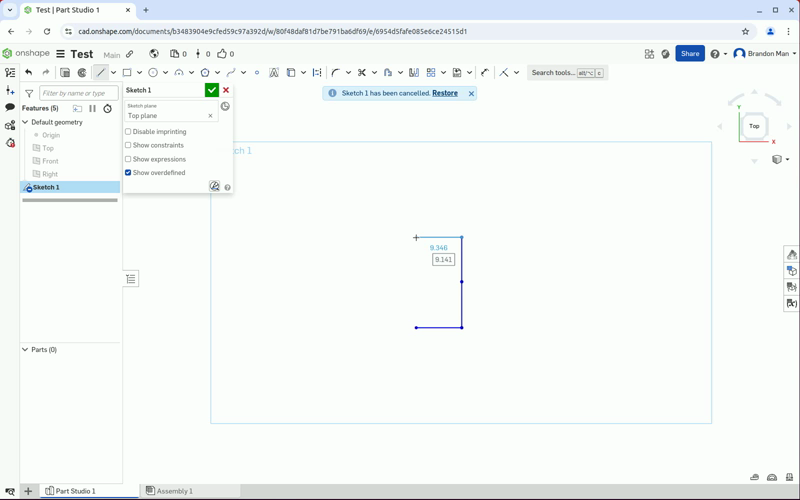
click(416, 237)
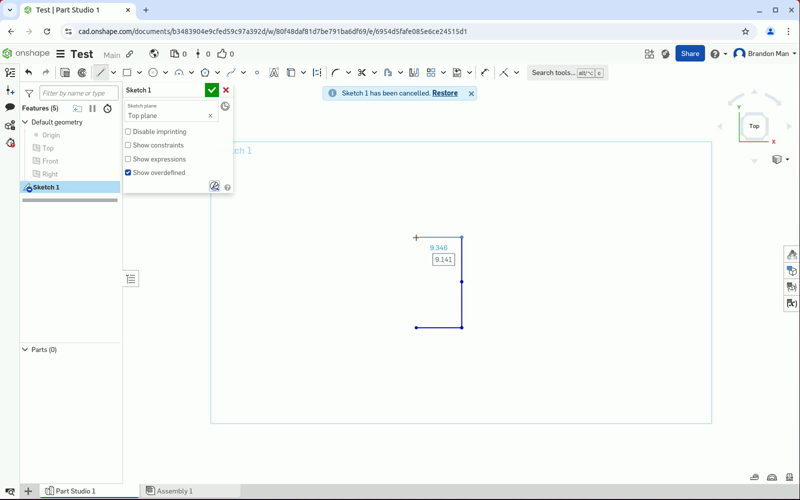
key_up(shift)
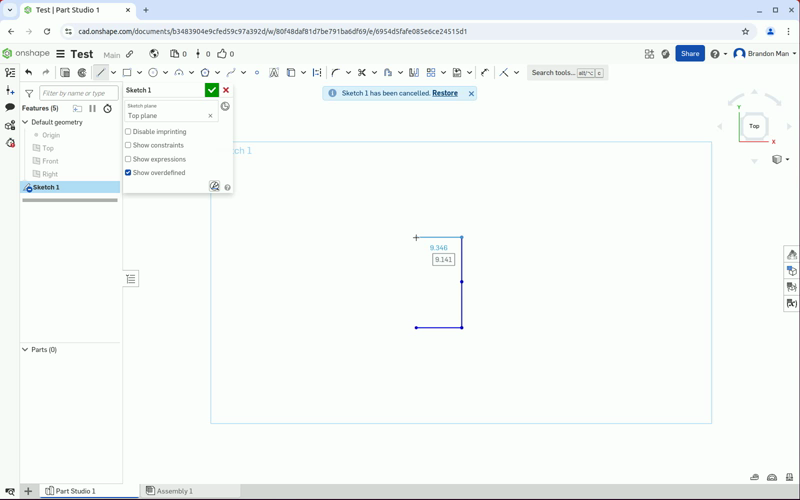
key(esc)
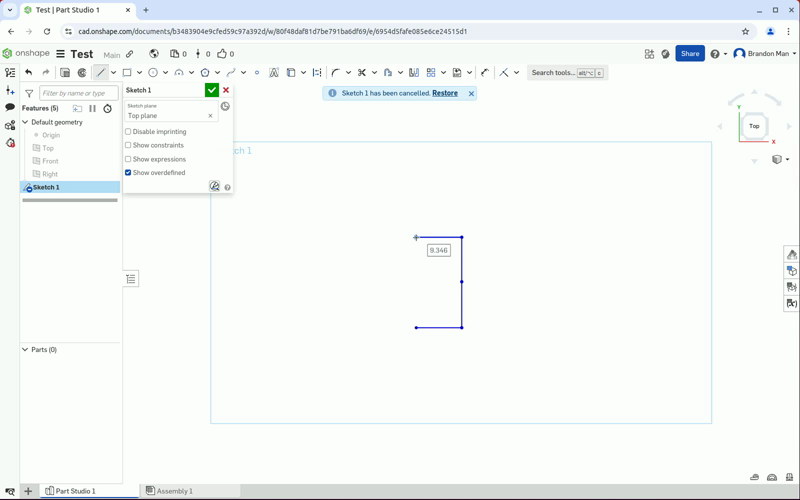
key(a)
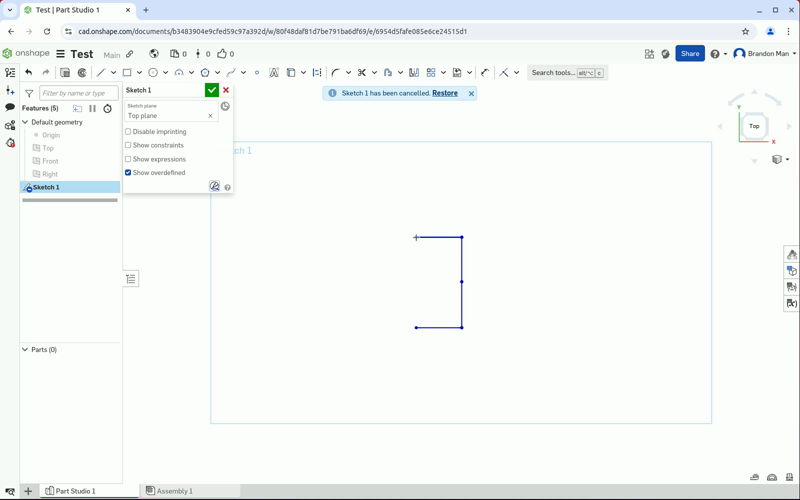
mouse_move(416, 237)
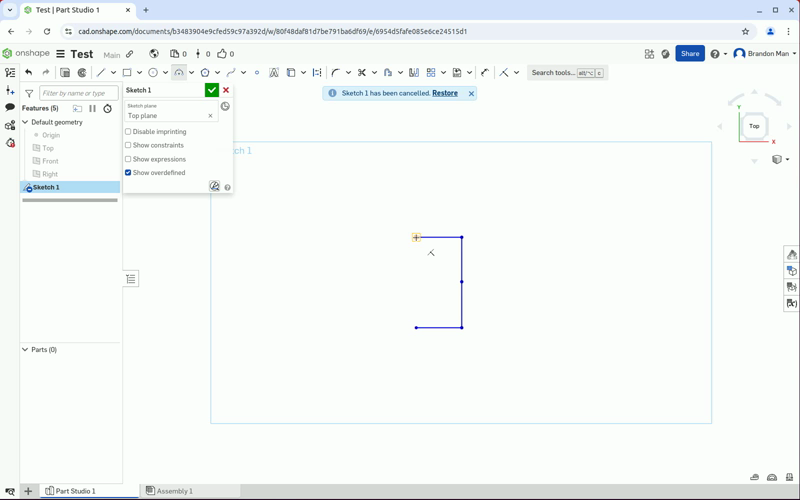
click(416, 237)
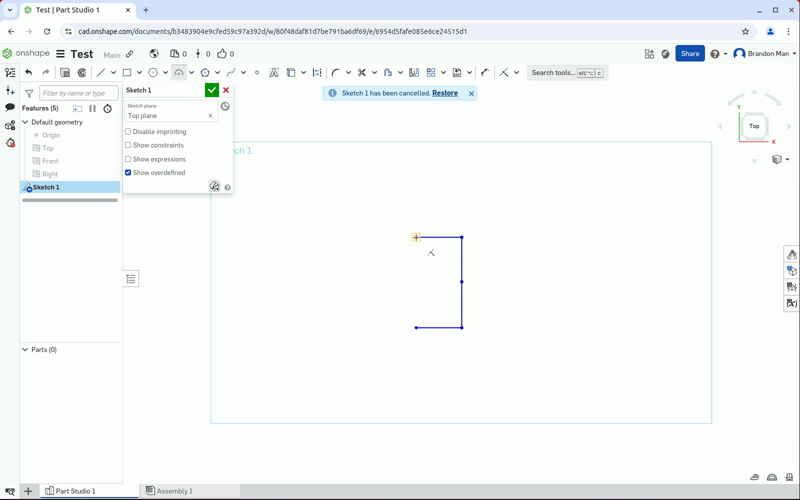
mouse_move(416, 327)
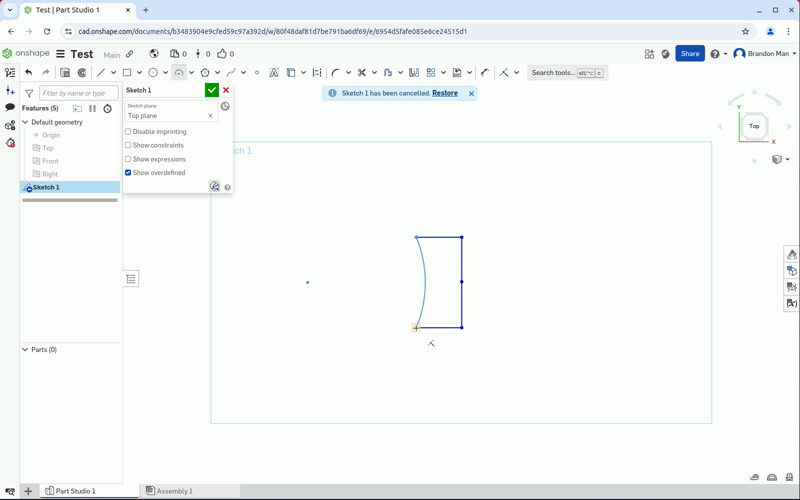
click(416, 327)
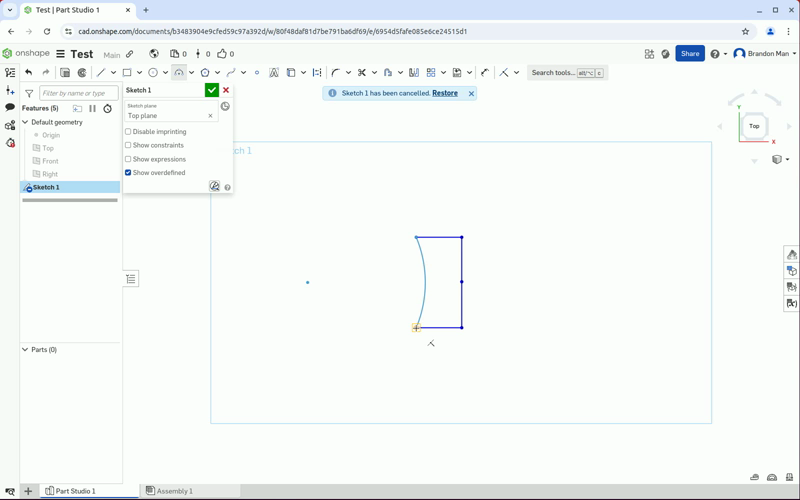
key_down(shift)
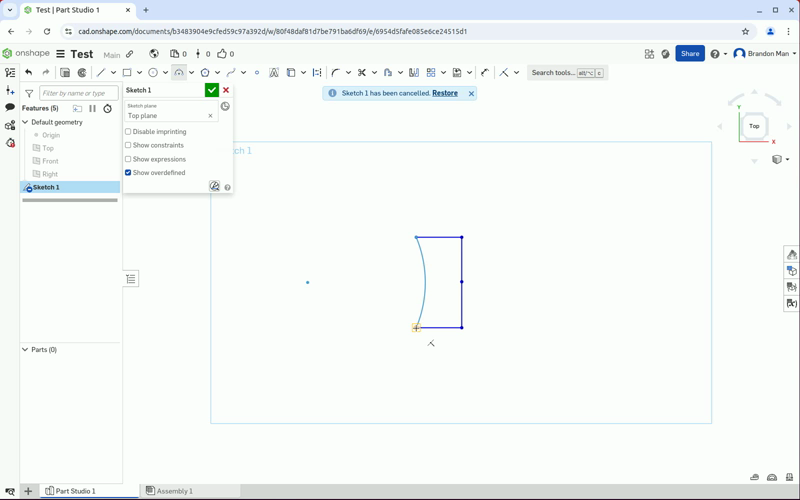
mouse_move(371, 282)
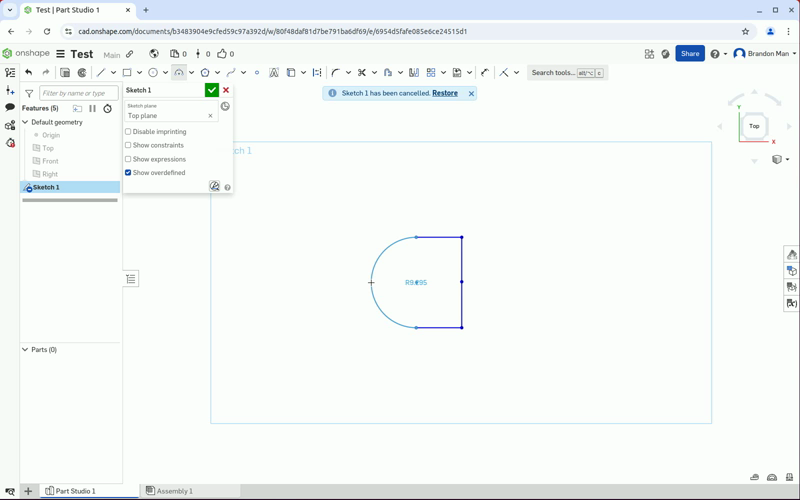
click(371, 282)
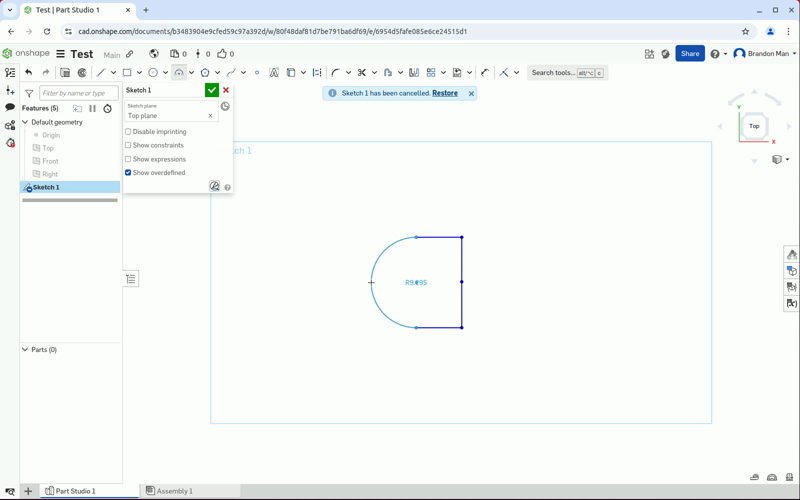
key_up(shift)
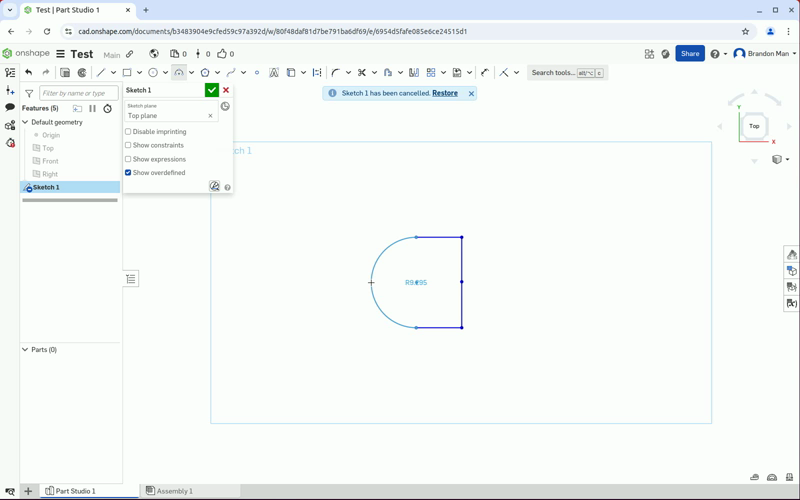
key(esc)
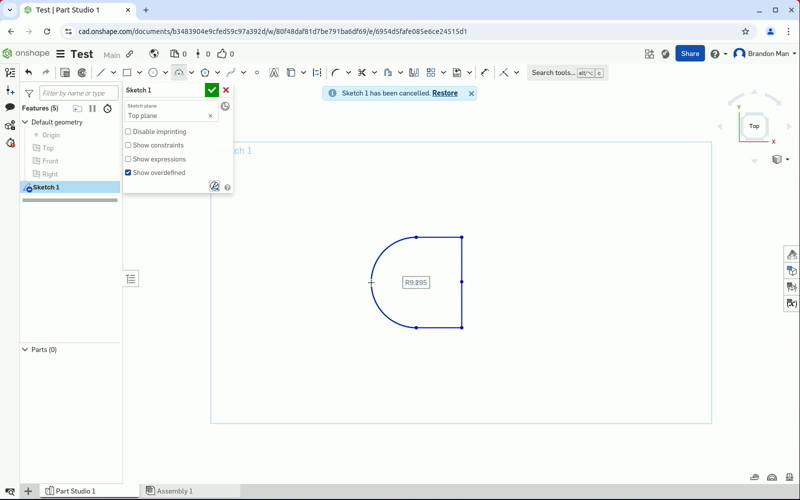
mouse_move(422, 250)
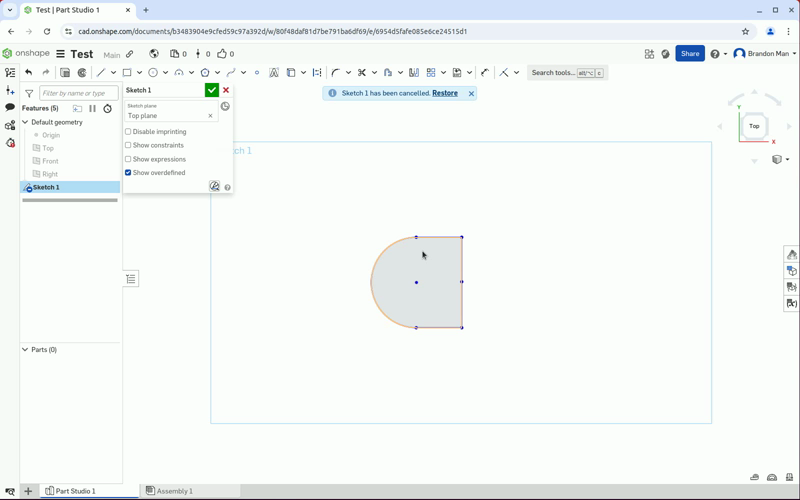
click(422, 250)
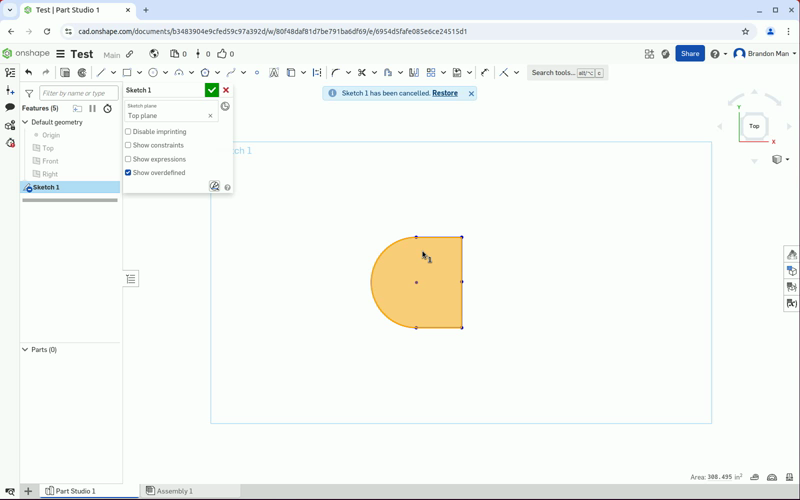
mouse_move(73, 352)
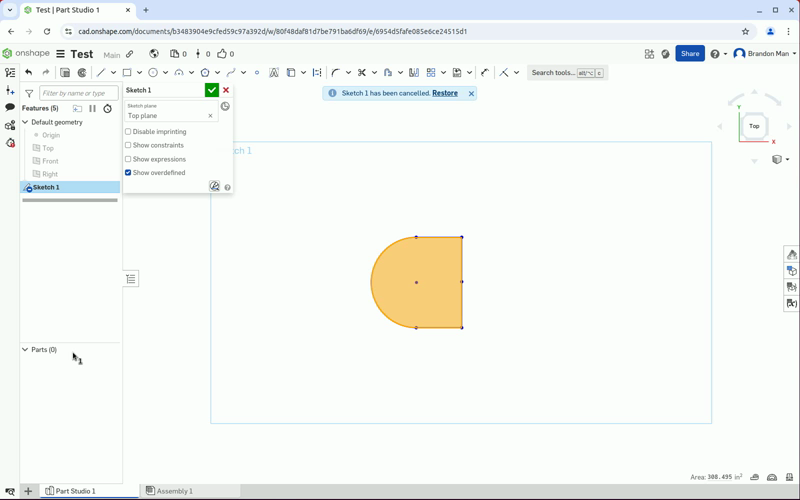
key(shift+y)
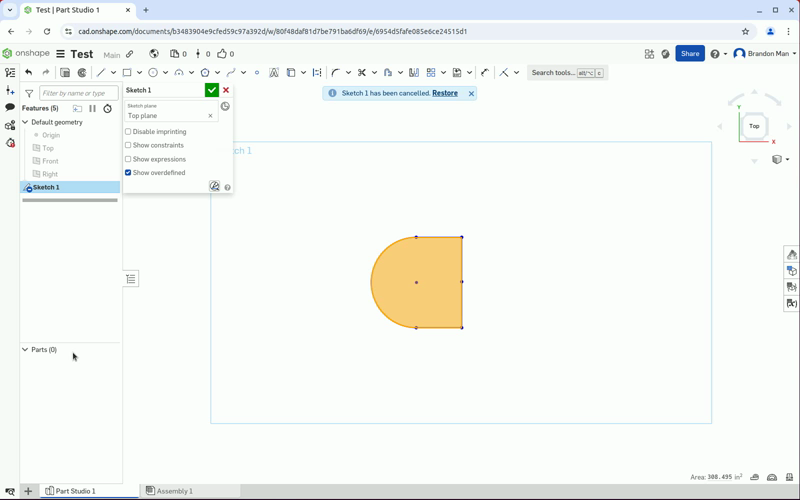
key(shift+e)
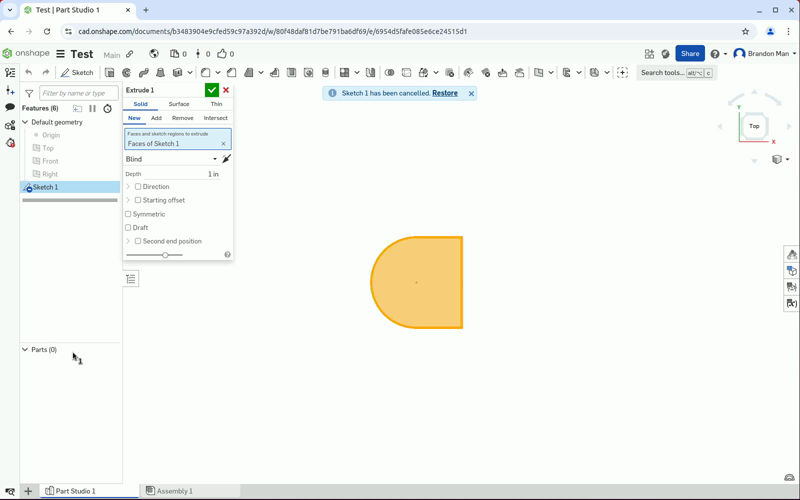
mouse_move(143, 106)
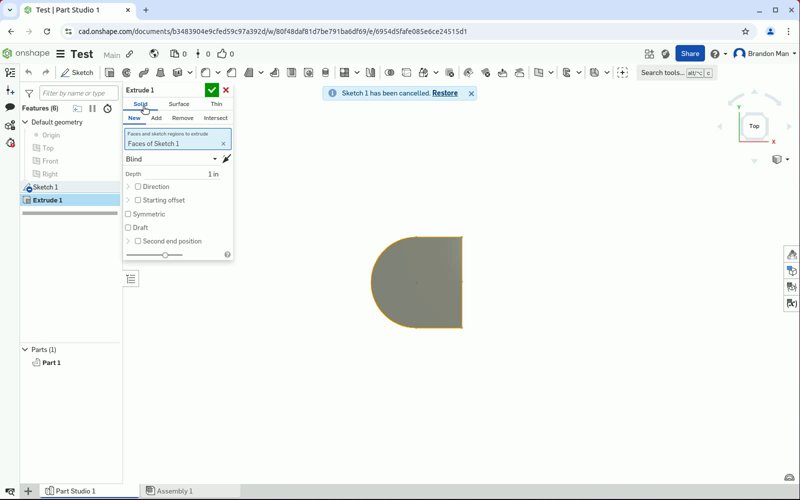
click(143, 106)
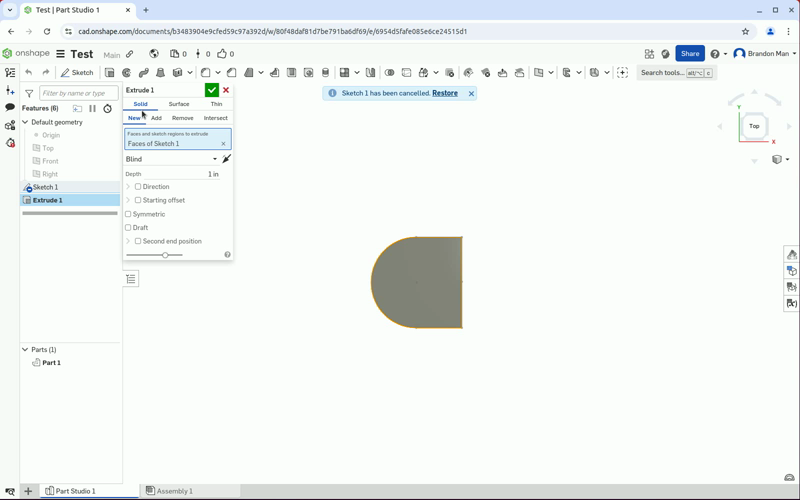
mouse_move(137, 120)
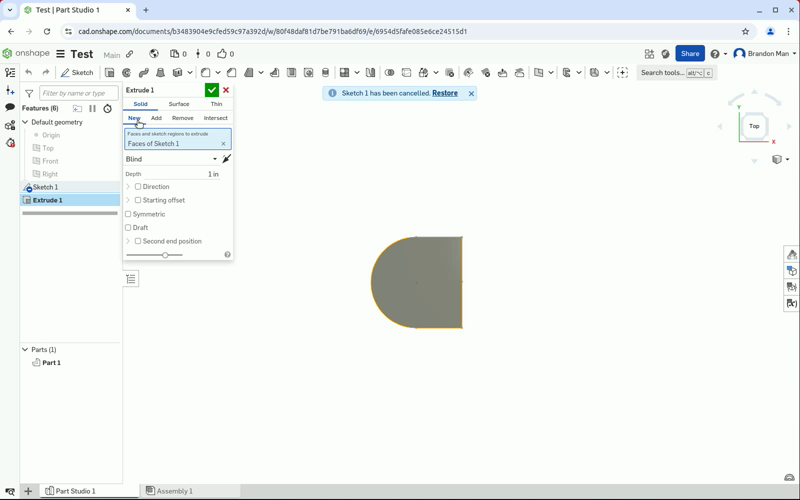
click(137, 120)
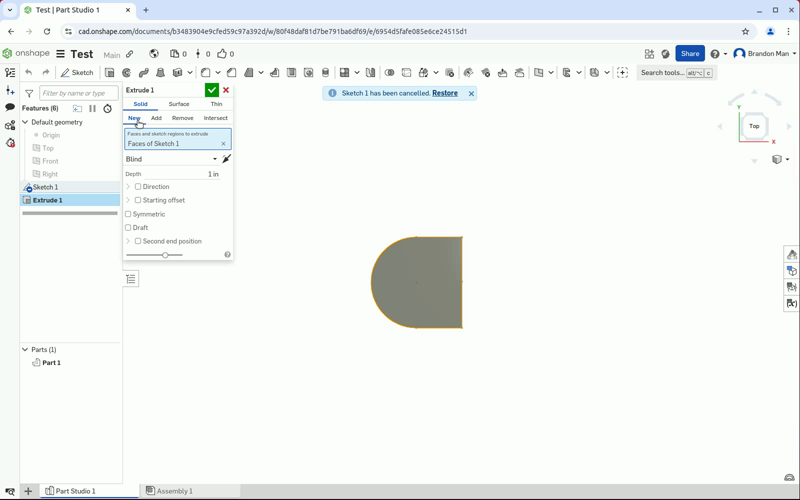
key(tab, 4)
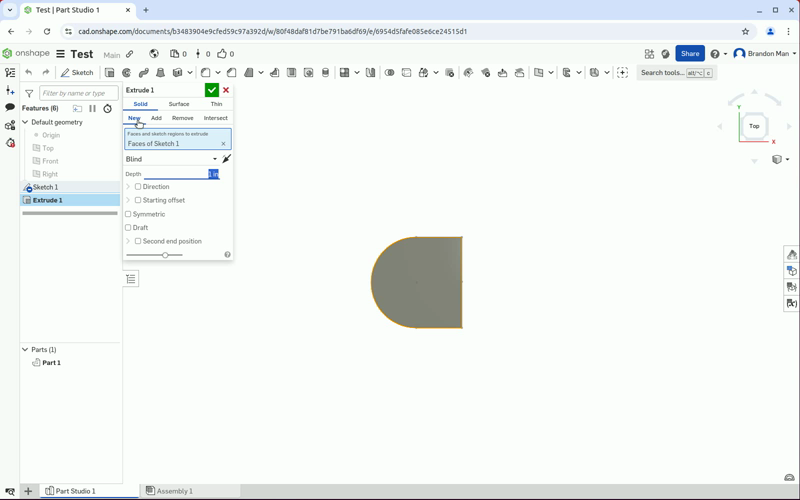
text(5.536)
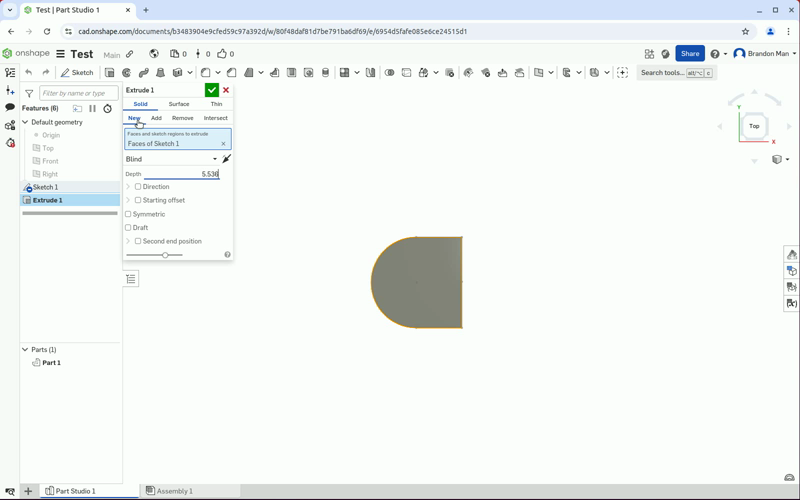
key(enter)
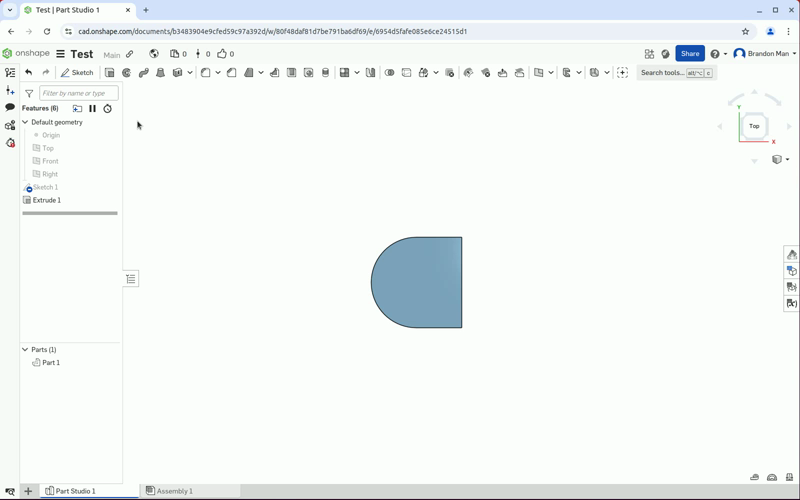
key(shift+h)
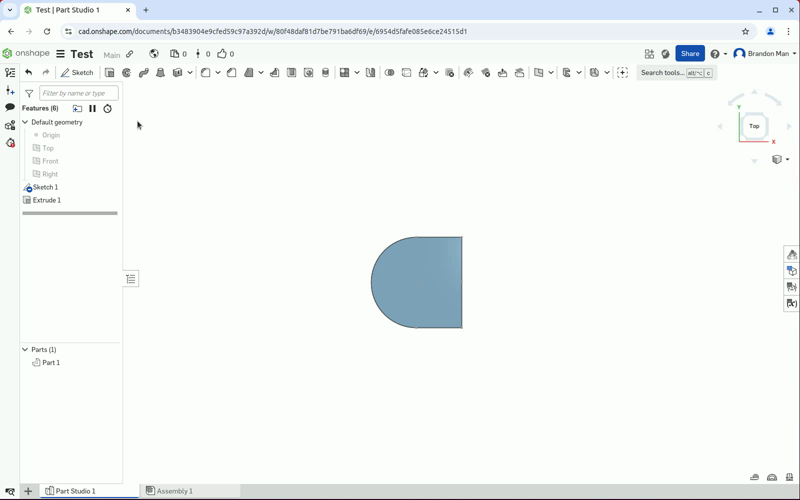
key(shift+h)
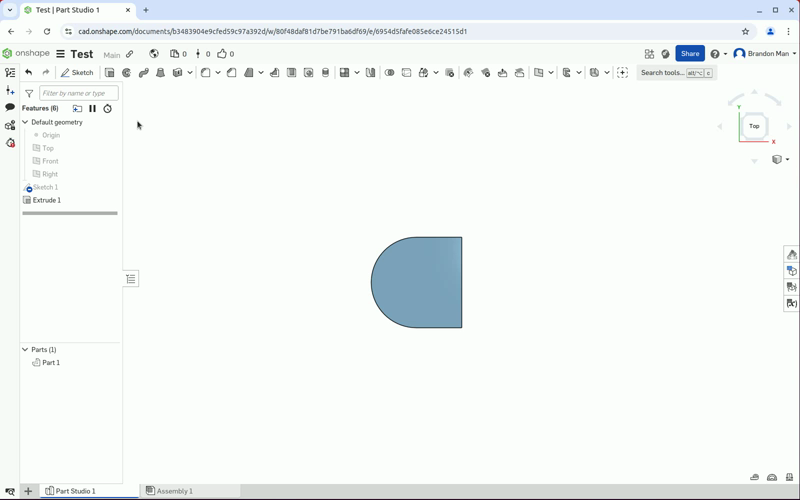
mouse_move(73, 189)
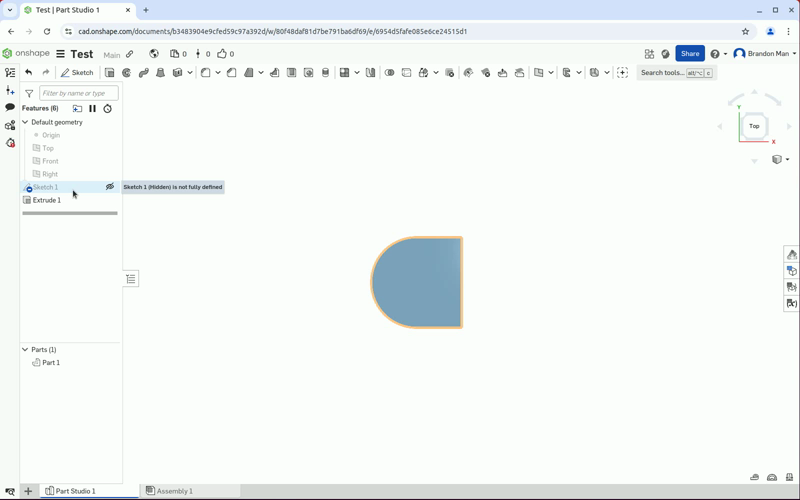
click(73, 189)
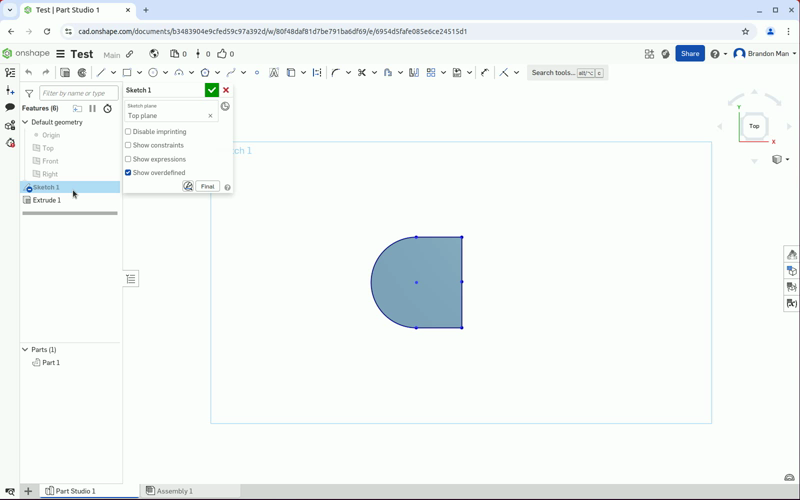
mouse_move(229, 92)
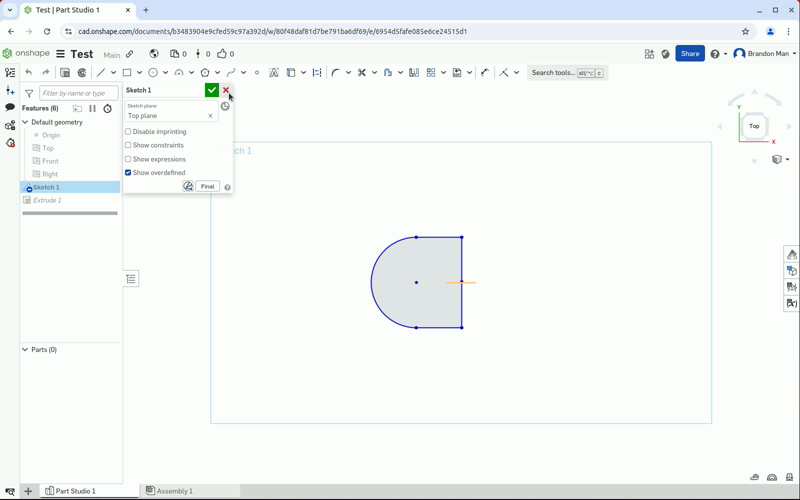
click(229, 92)
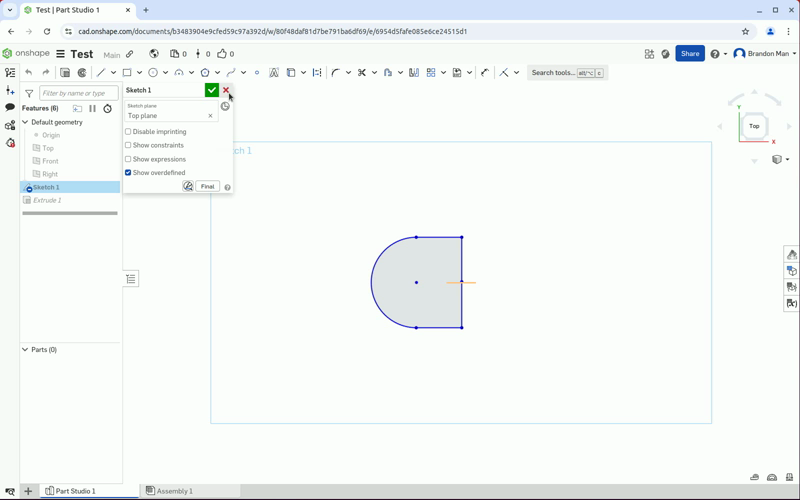
key(shift+s)
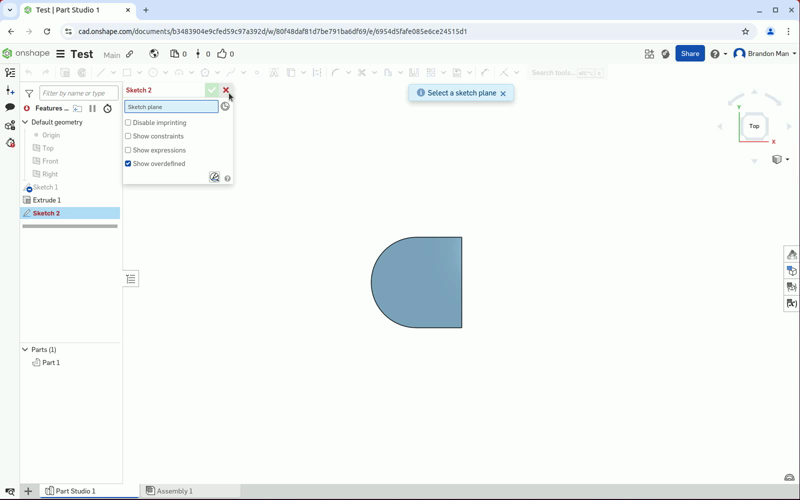
mouse_move(73, 150)
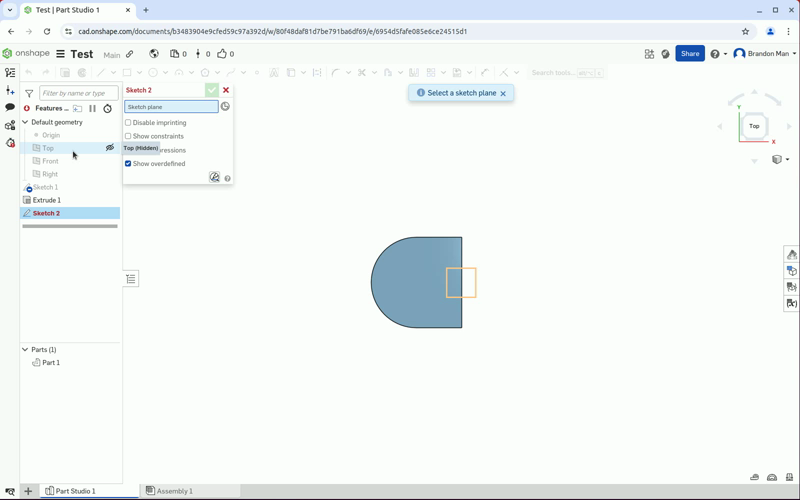
click(73, 150)
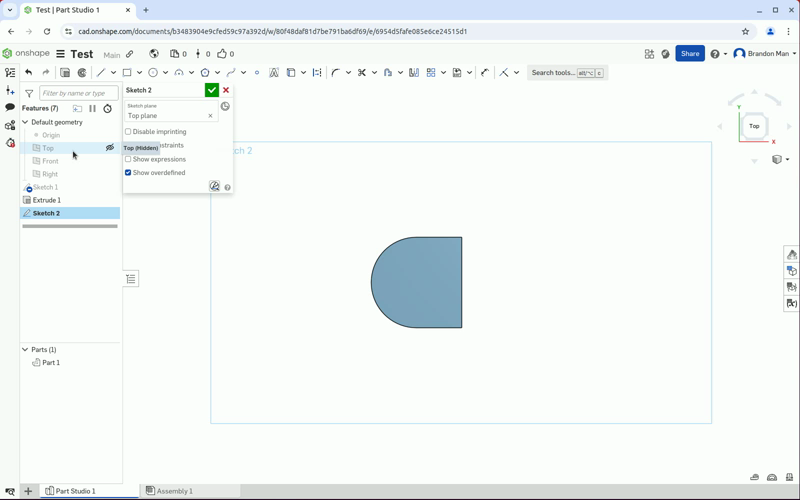
mouse_move(73, 352)
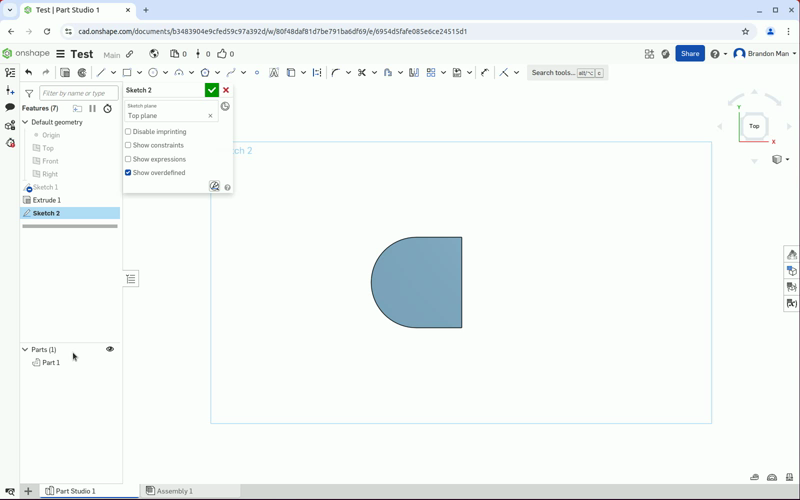
key(y)
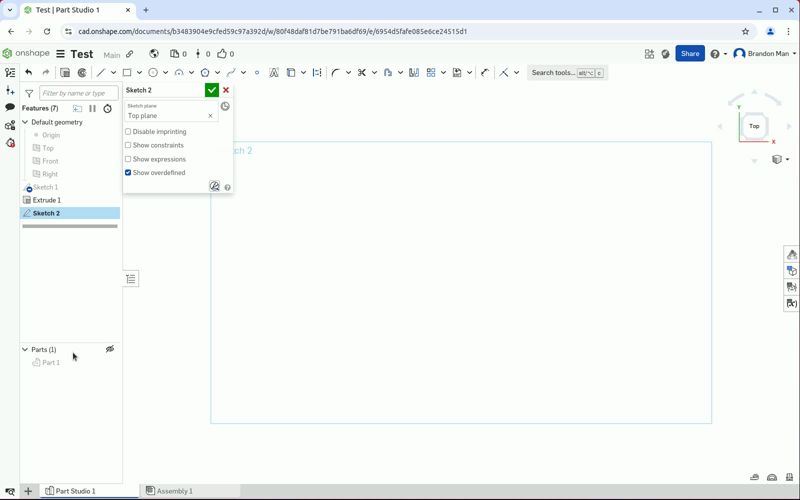
key(a)
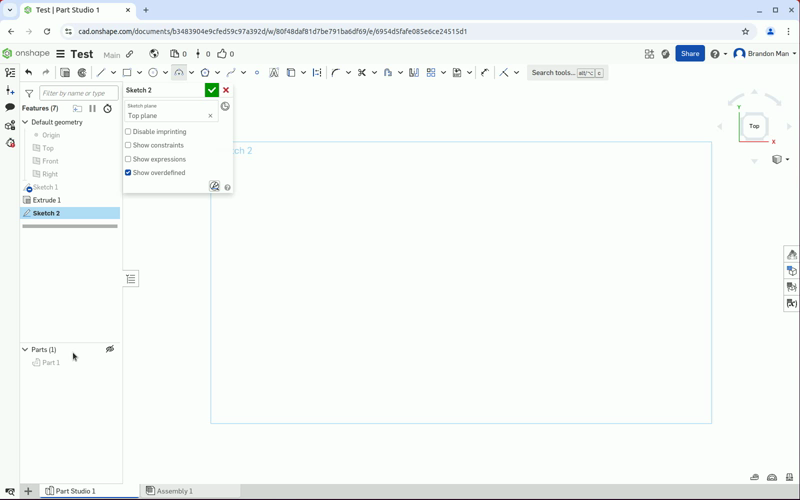
key_down(shift)
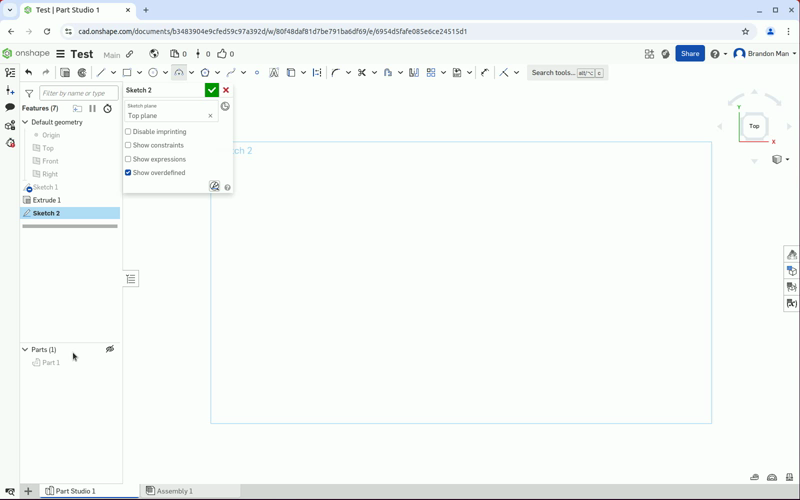
mouse_move(505, 351)
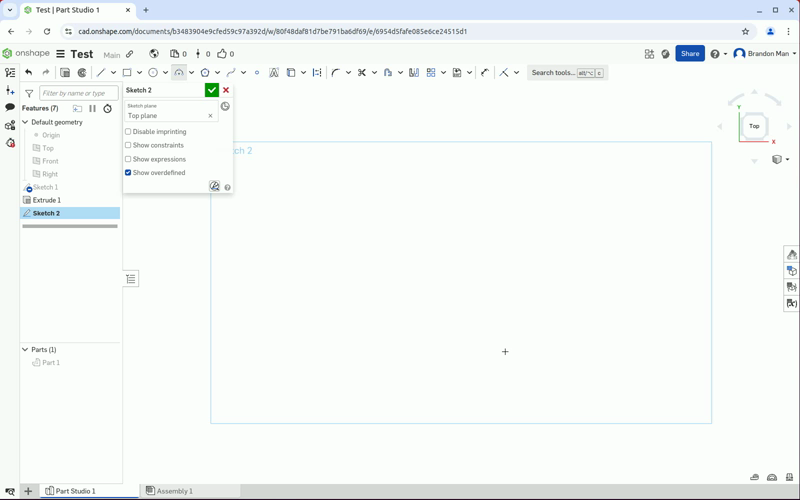
click(505, 351)
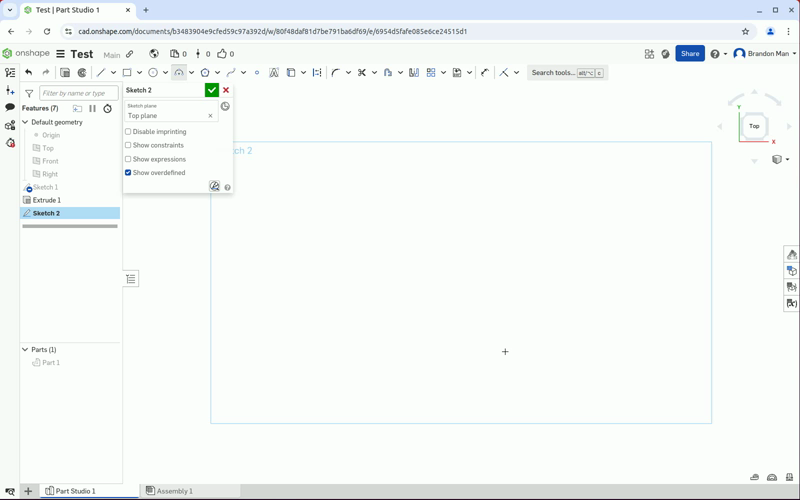
key_up(shift)
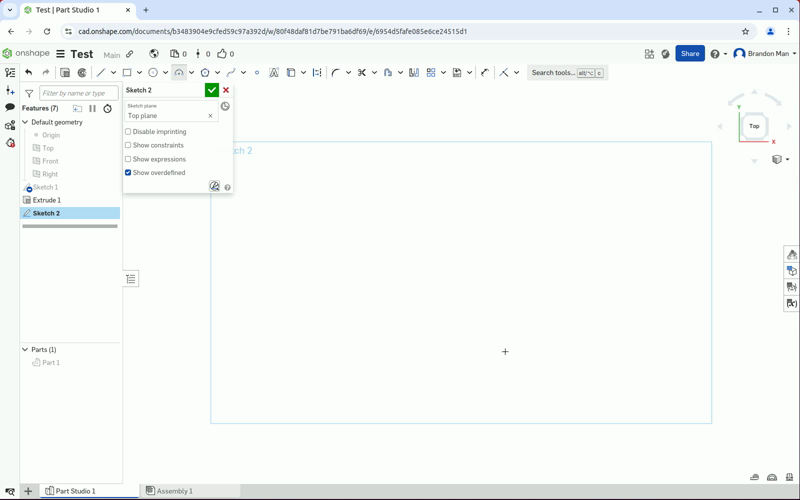
key_down(shift)
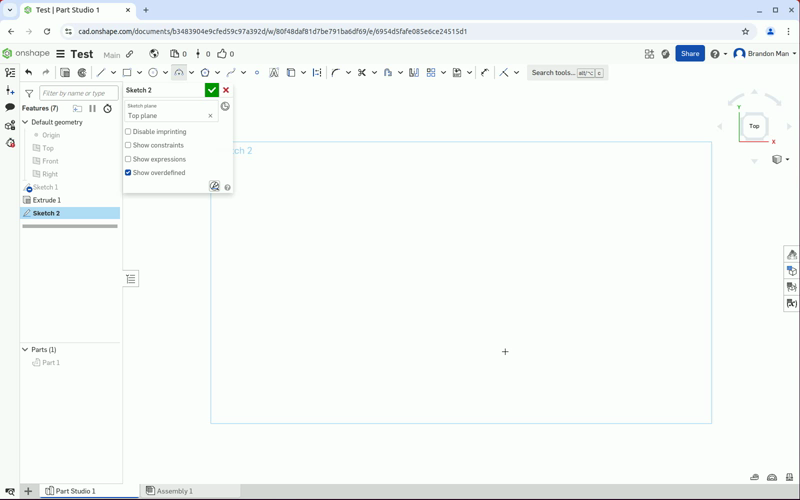
mouse_move(505, 216)
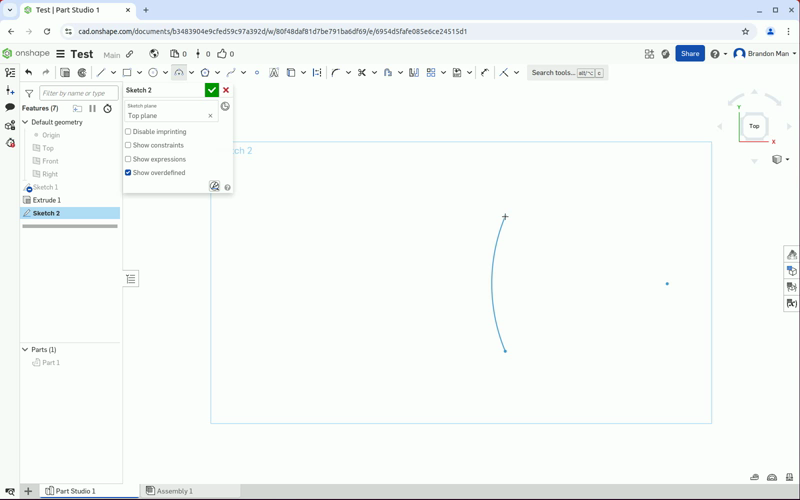
click(505, 216)
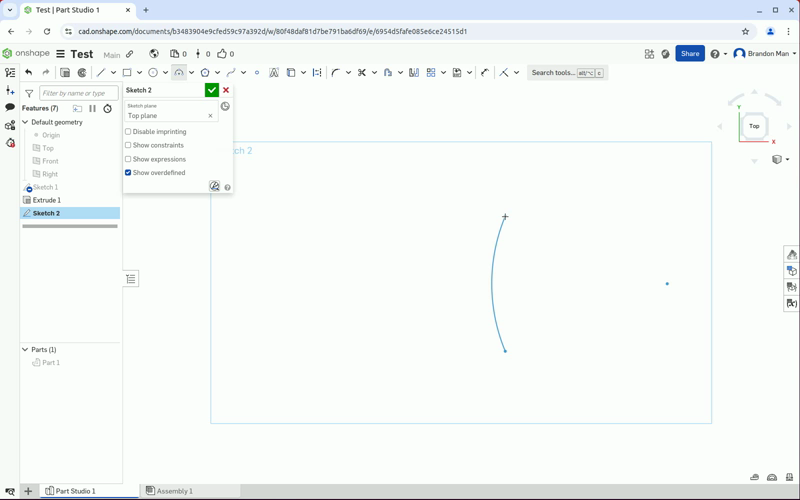
mouse_move(572, 283)
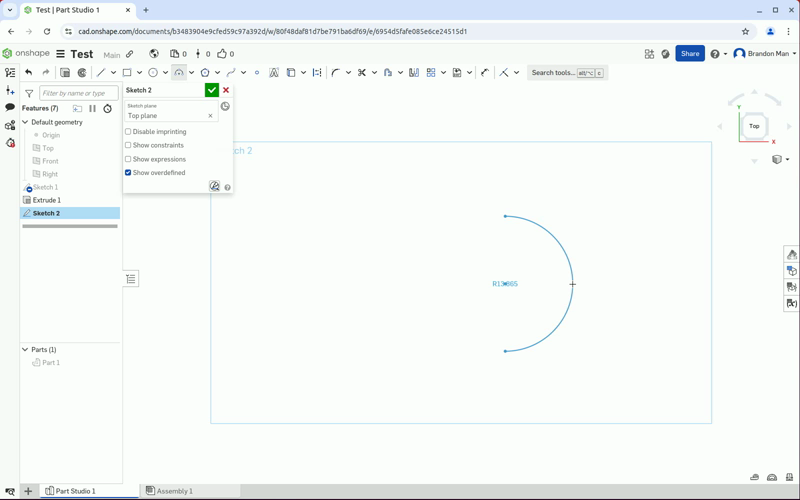
click(572, 283)
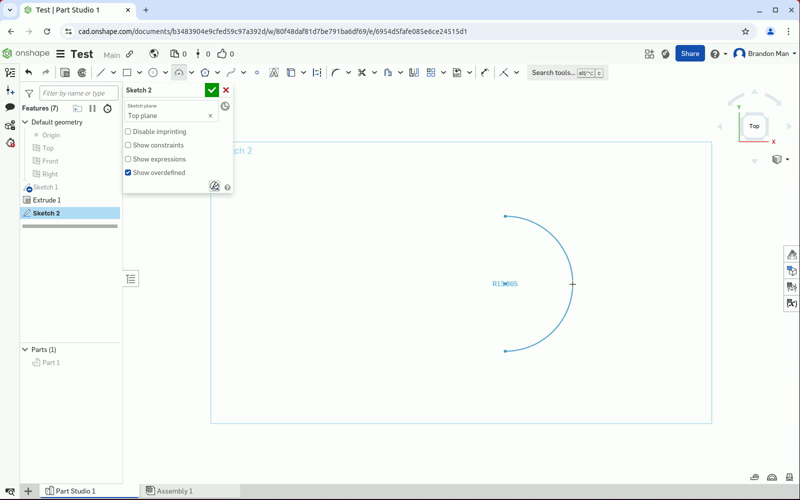
key_up(shift)
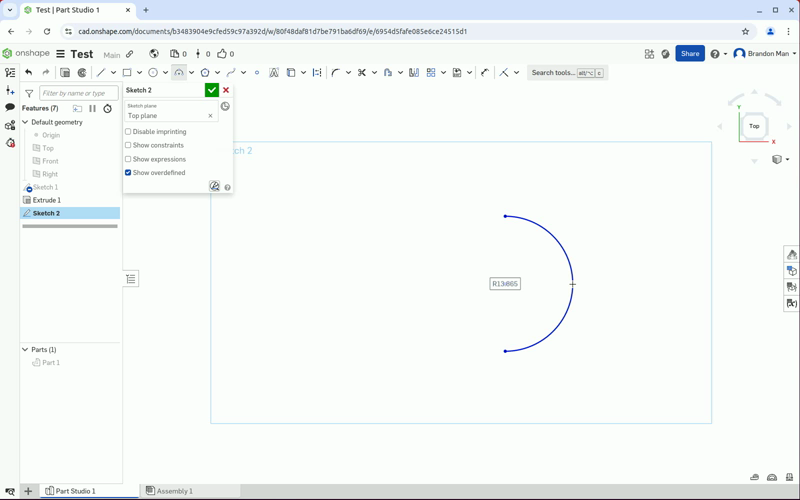
key(esc)
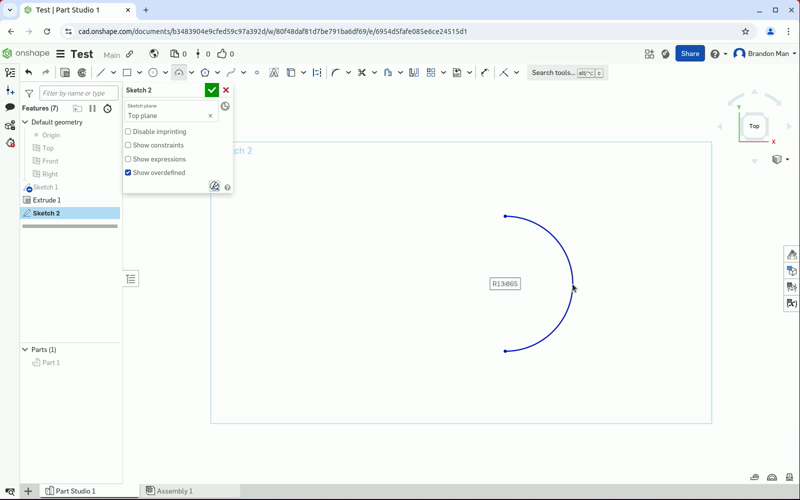
key(l)
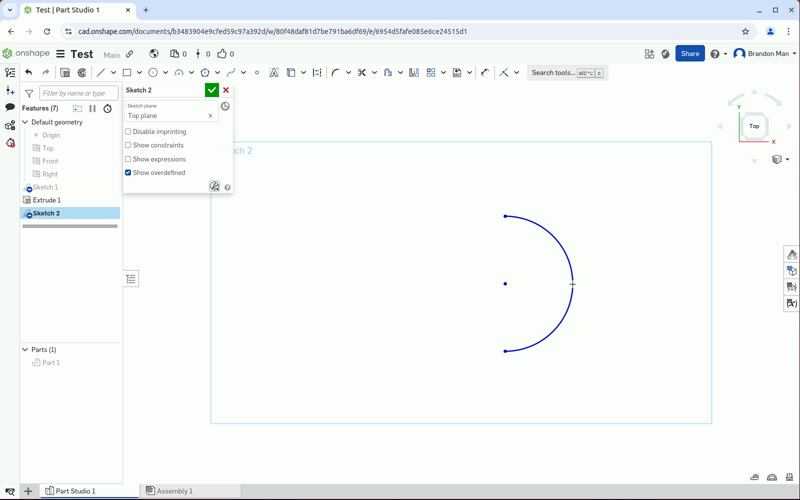
mouse_move(505, 216)
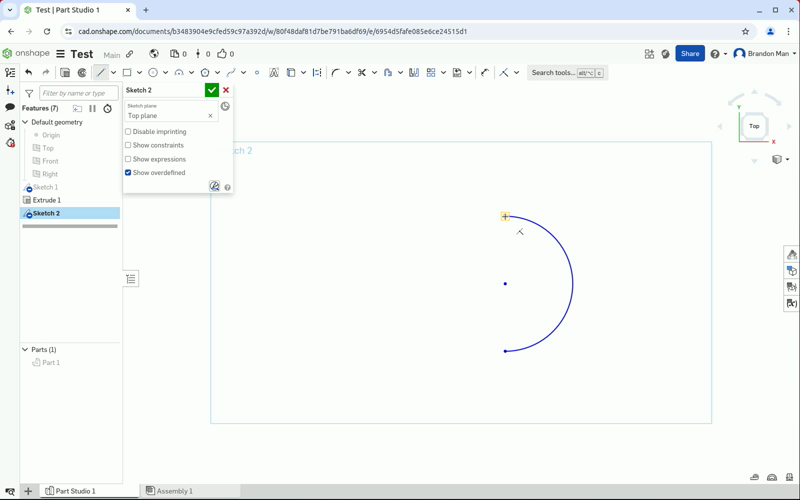
click(505, 216)
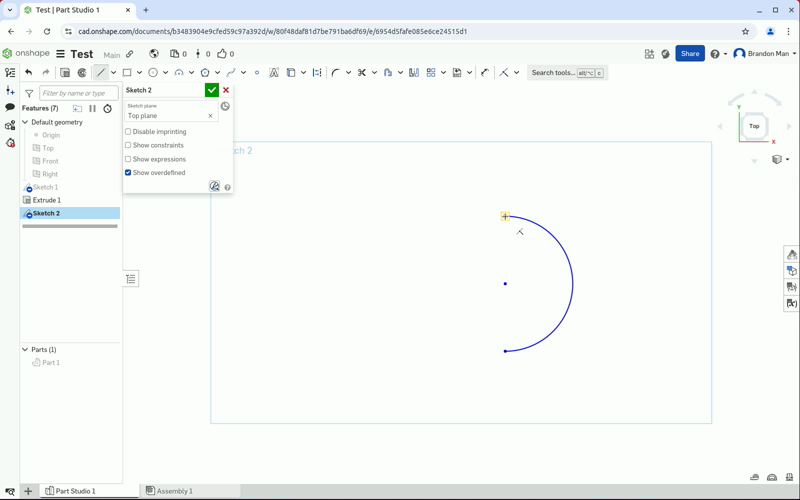
key_down(shift)
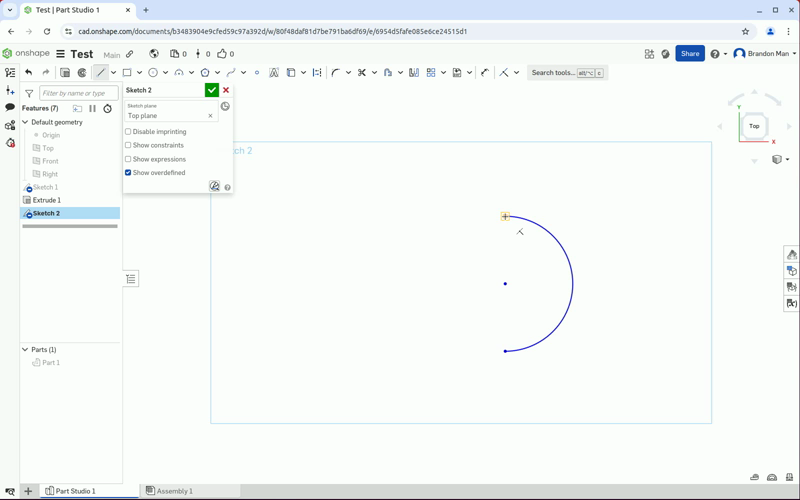
mouse_move(535, 216)
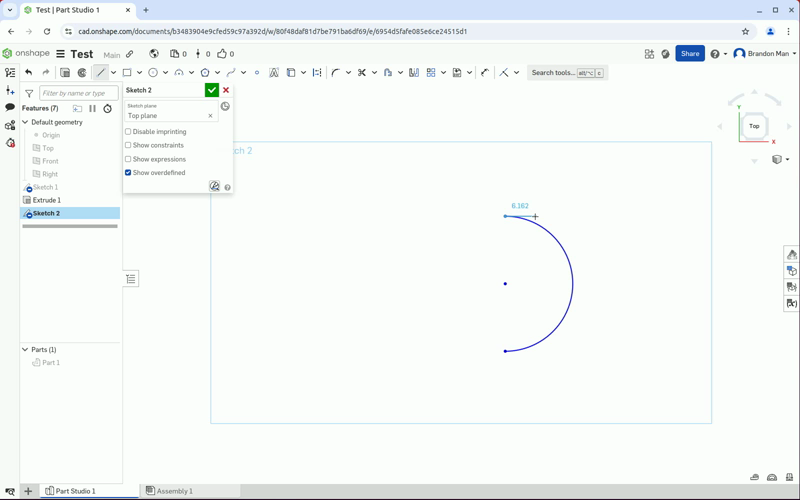
mouse_move(505, 239)
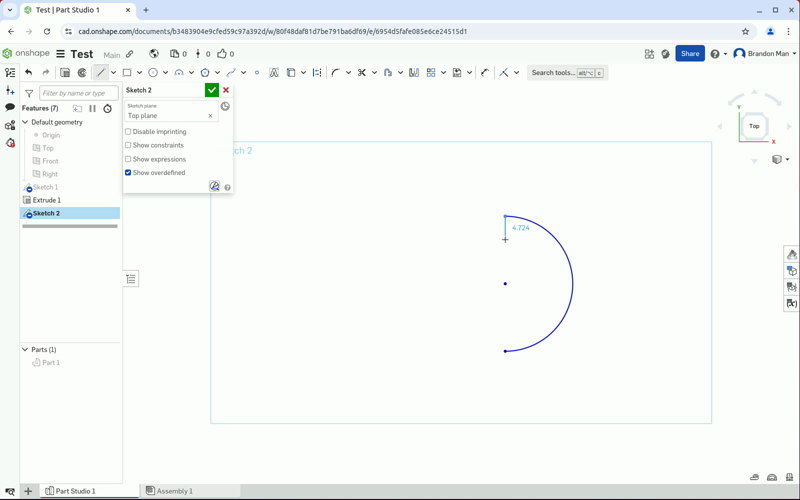
click(505, 239)
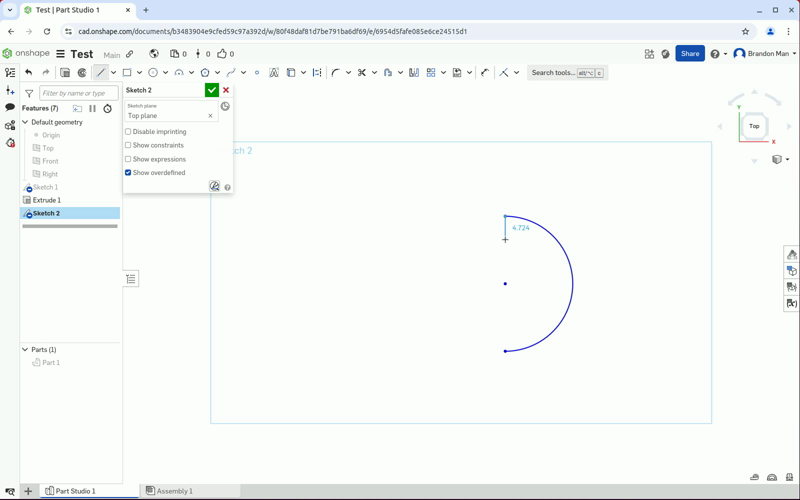
key_up(shift)
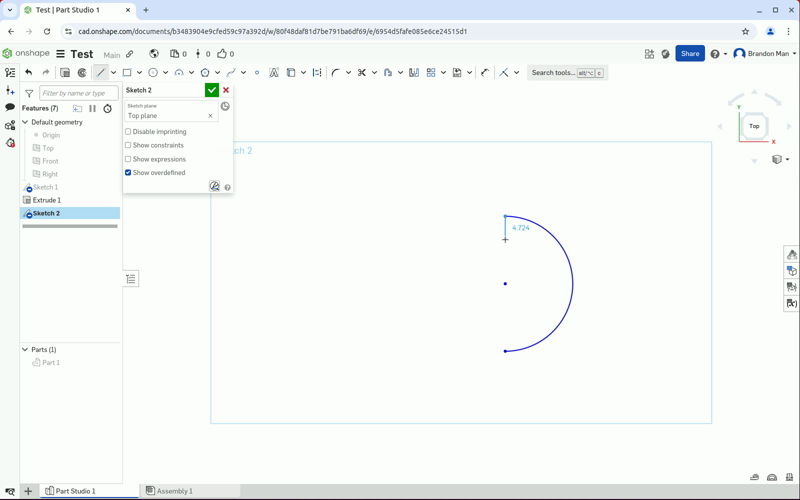
key(esc)
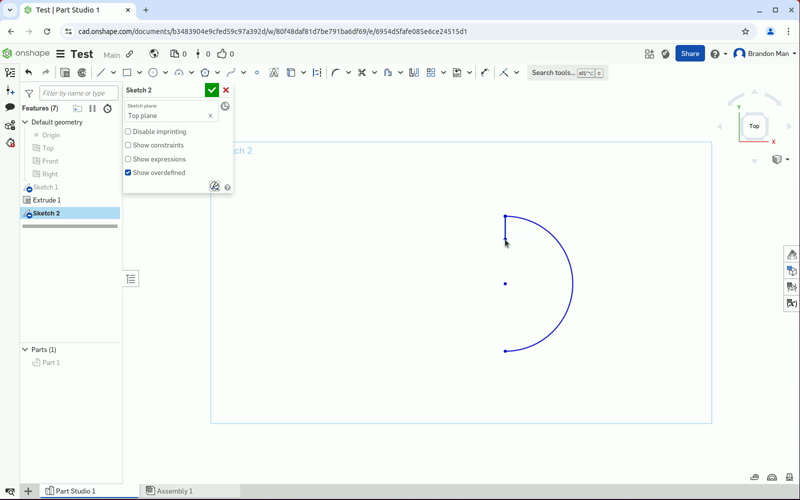
key(a)
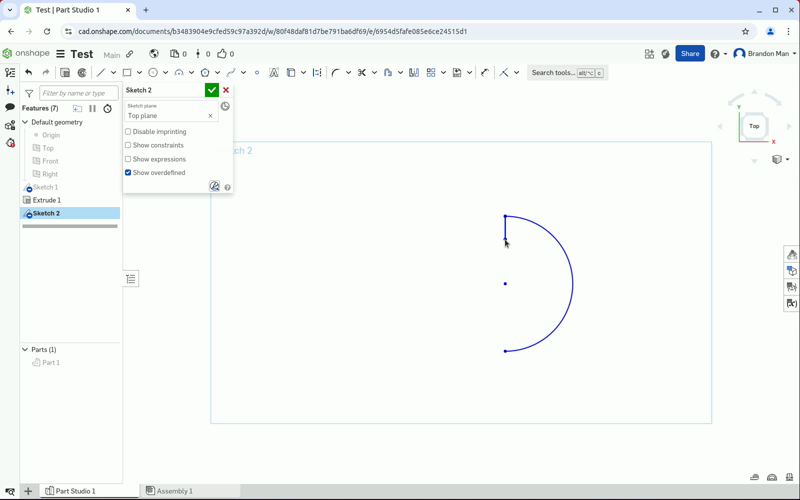
mouse_move(505, 239)
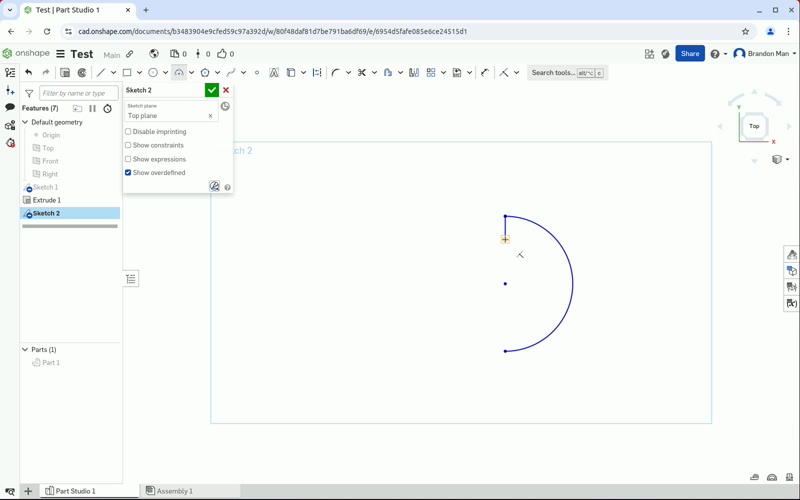
click(505, 239)
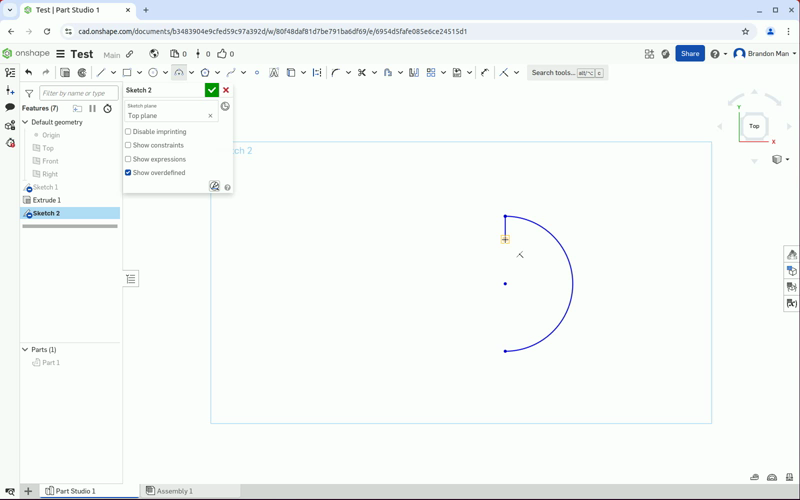
key_down(shift)
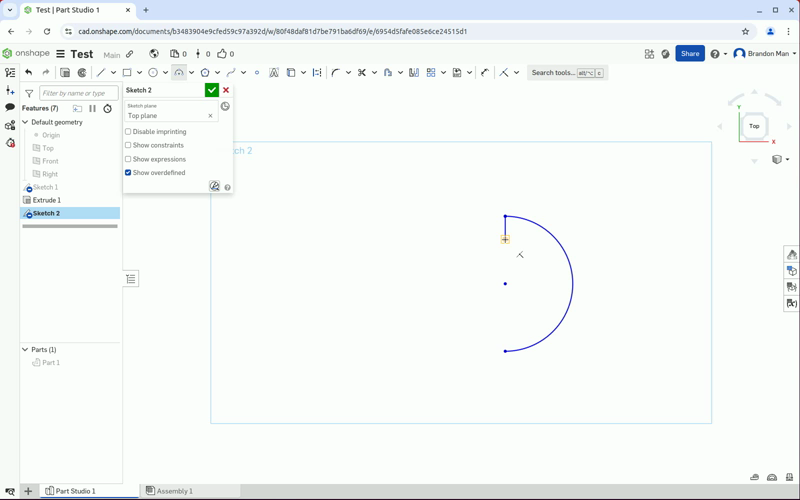
mouse_move(505, 328)
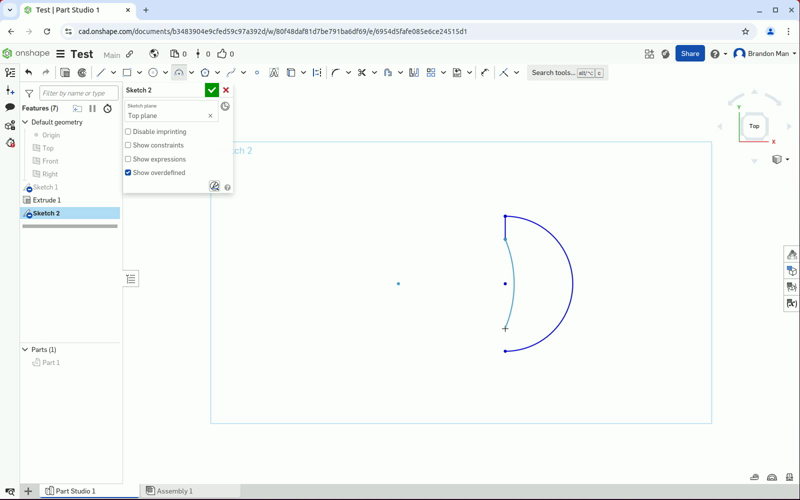
click(505, 328)
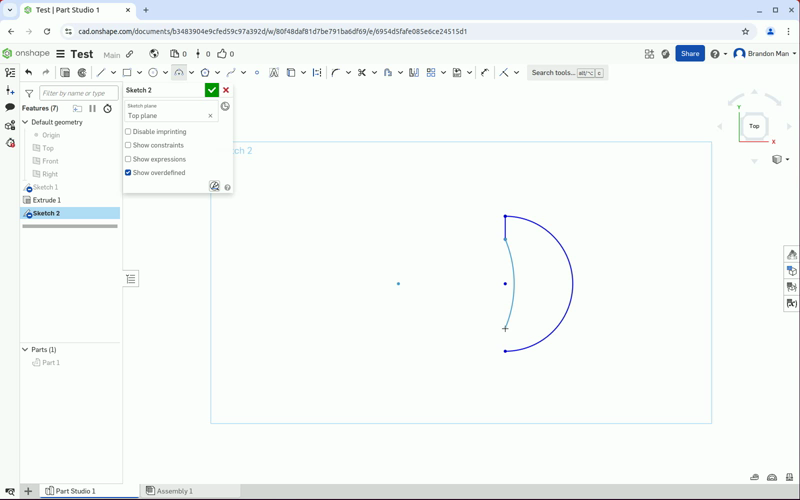
mouse_move(549, 283)
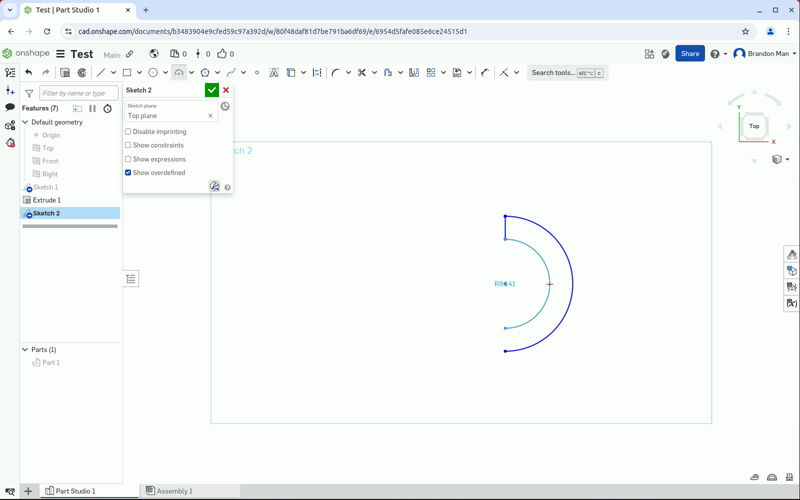
click(549, 283)
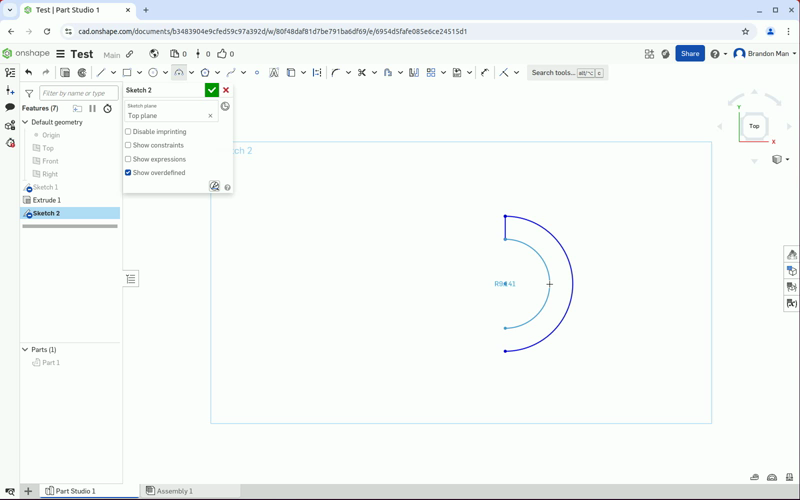
key_up(shift)
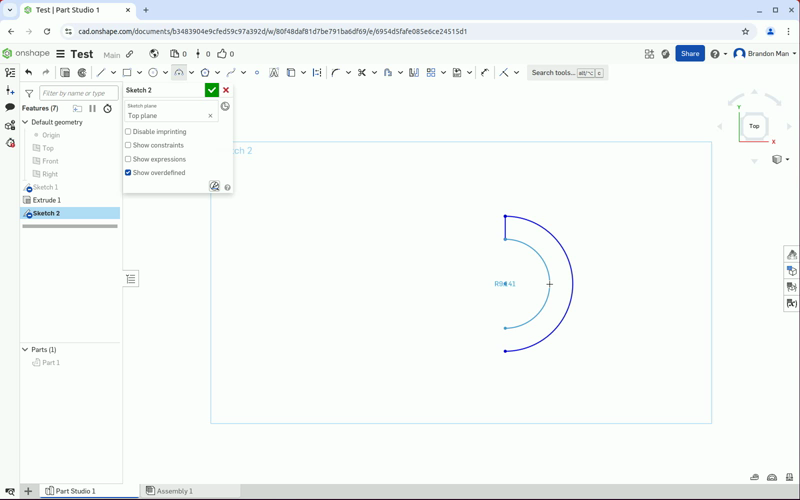
key(esc)
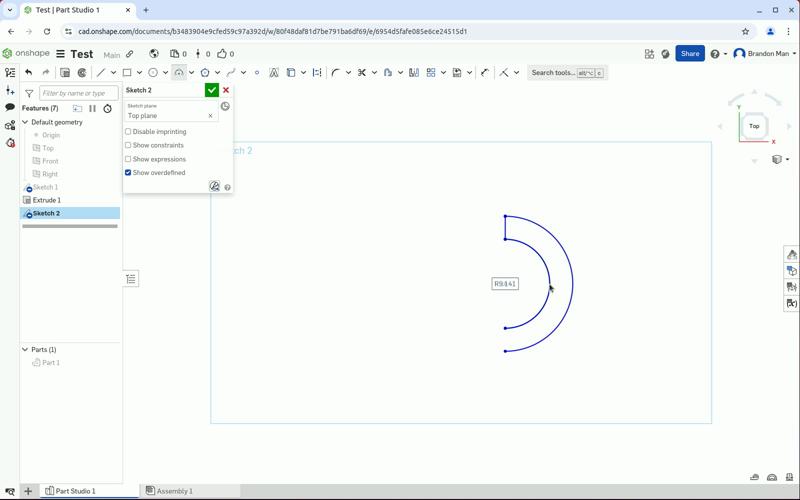
key(l)
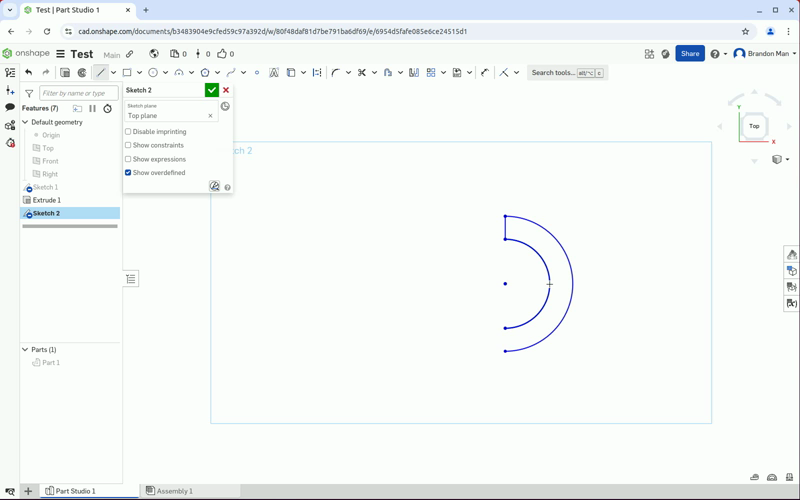
mouse_move(505, 328)
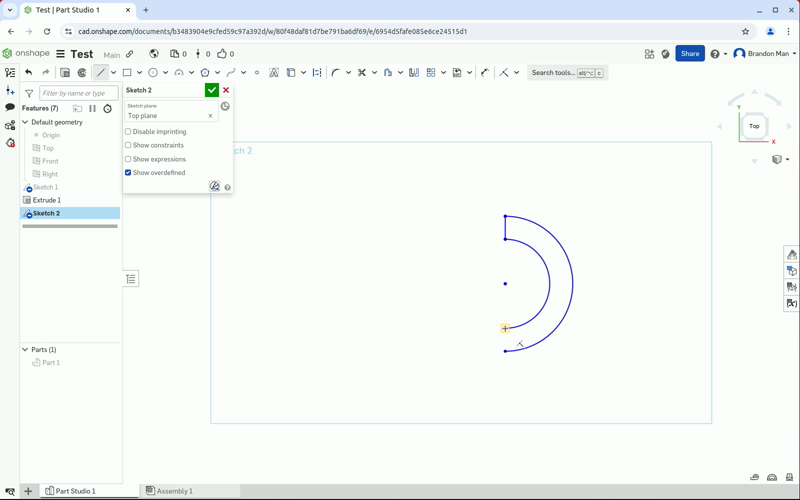
click(505, 328)
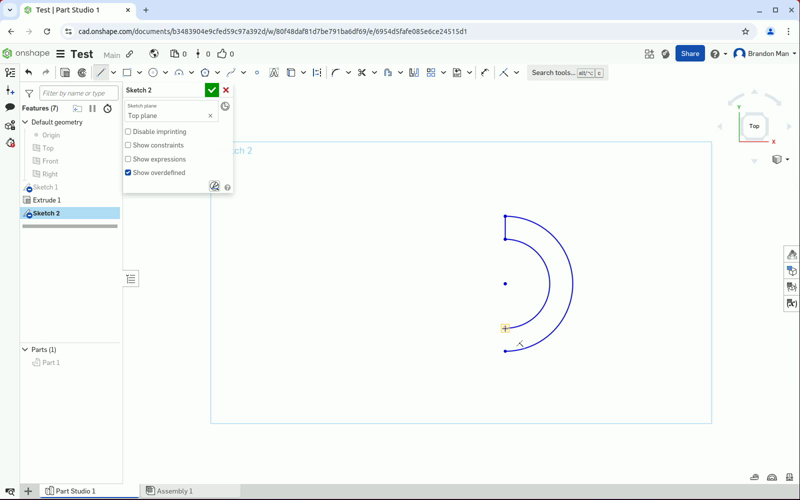
mouse_move(535, 328)
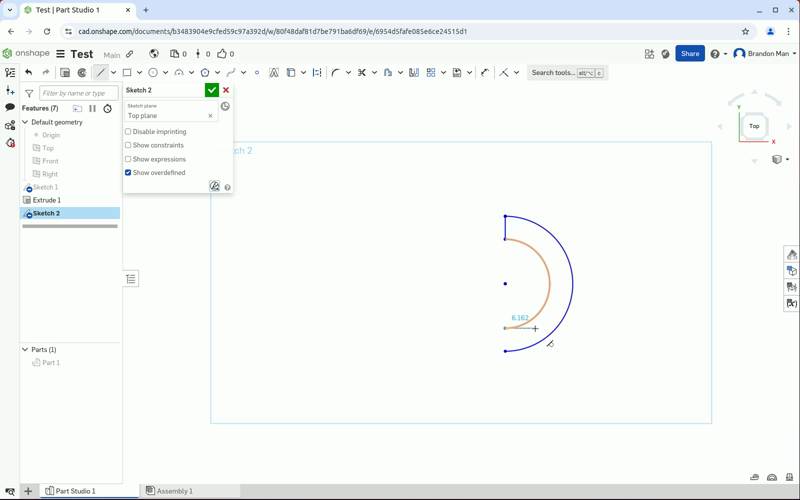
key_down(shift)
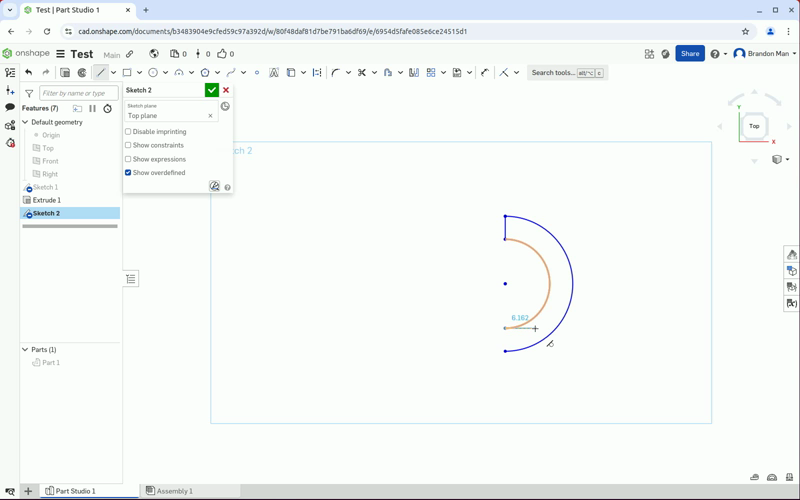
mouse_move(505, 351)
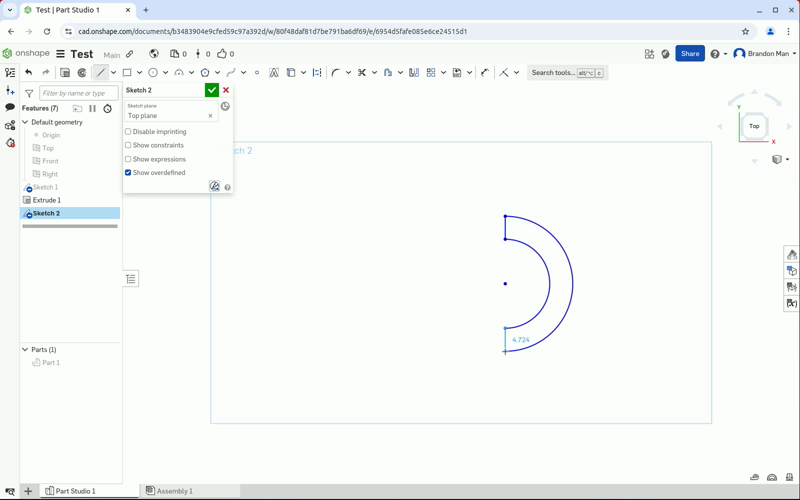
key_up(shift)
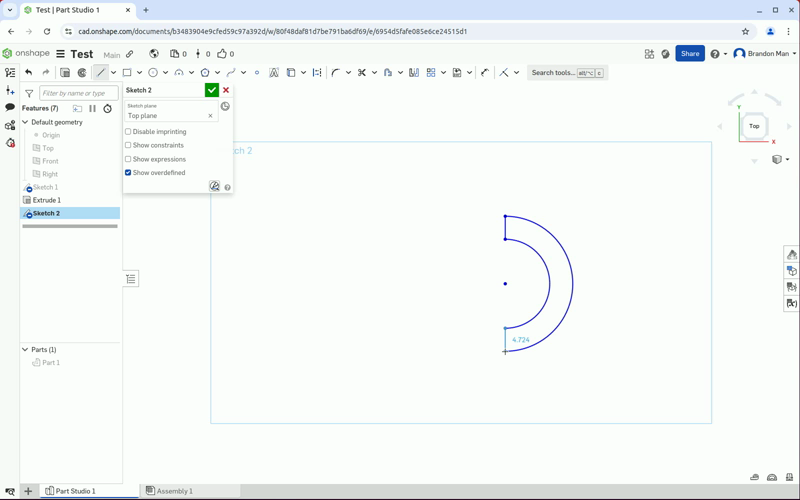
click(505, 351)
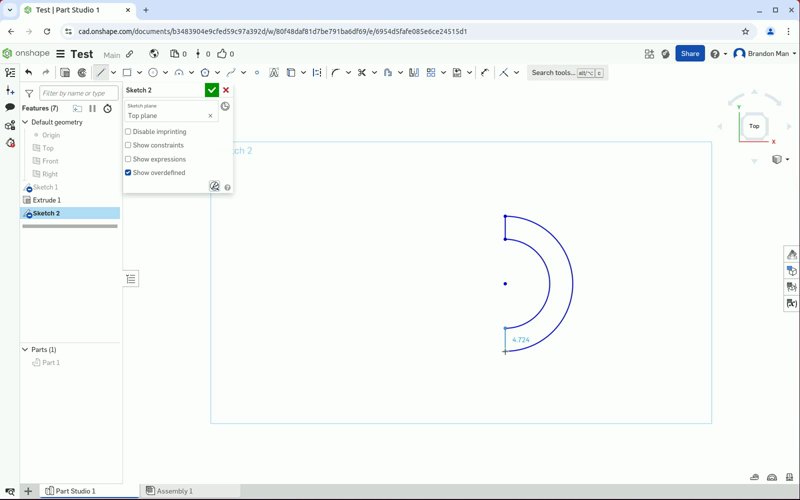
key(esc)
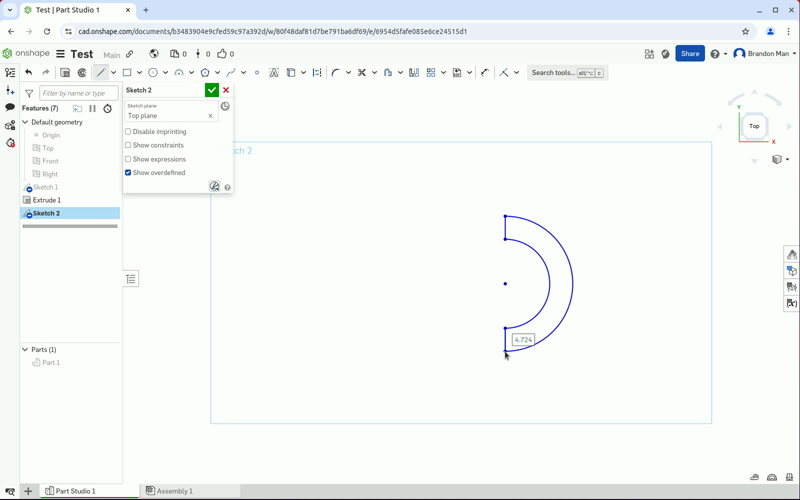
key(c)
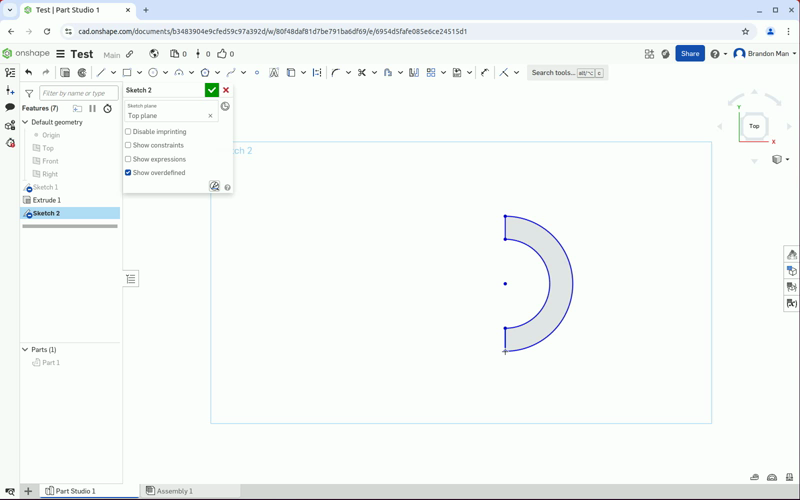
key_down(shift)
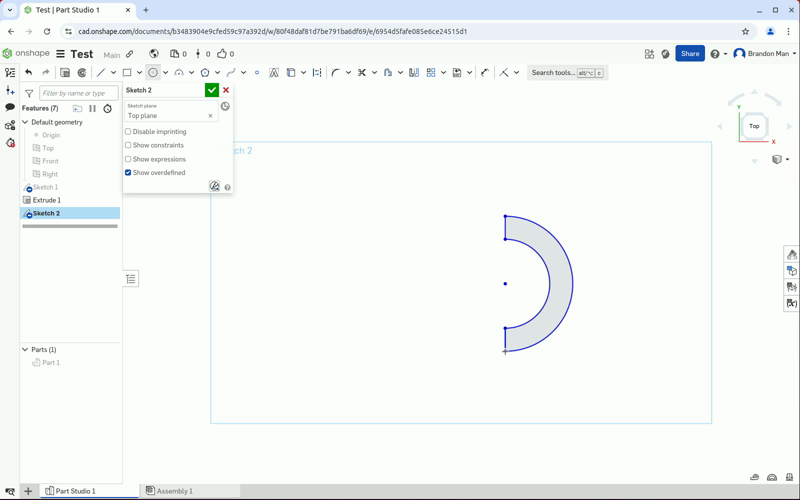
mouse_move(561, 282)
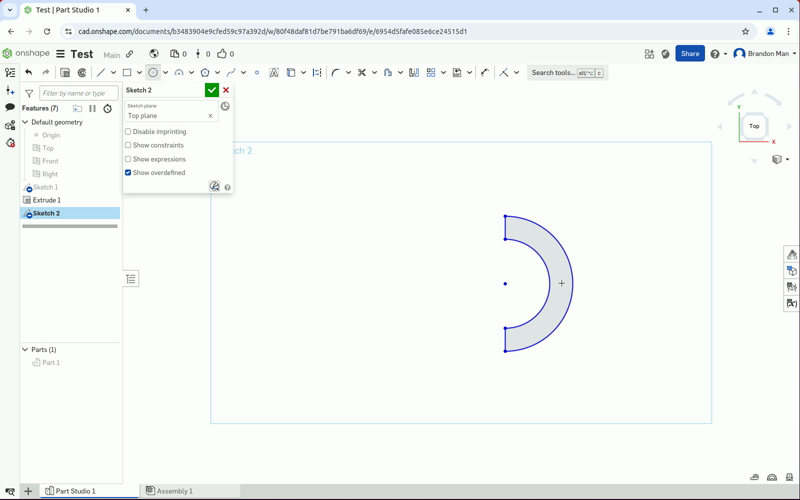
click(561, 282)
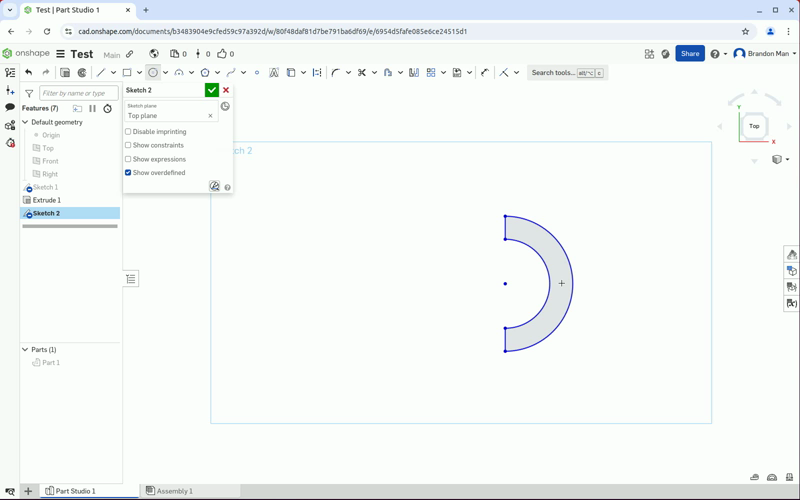
key_up(shift)
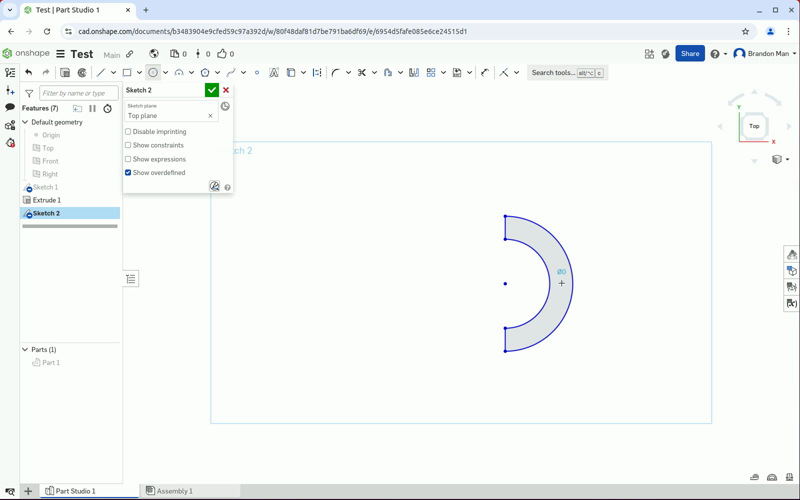
mouse_move(566, 282)
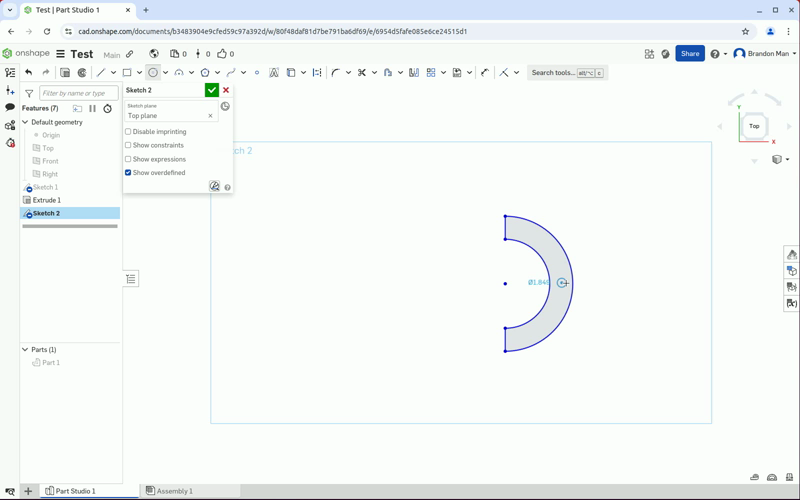
click(566, 282)
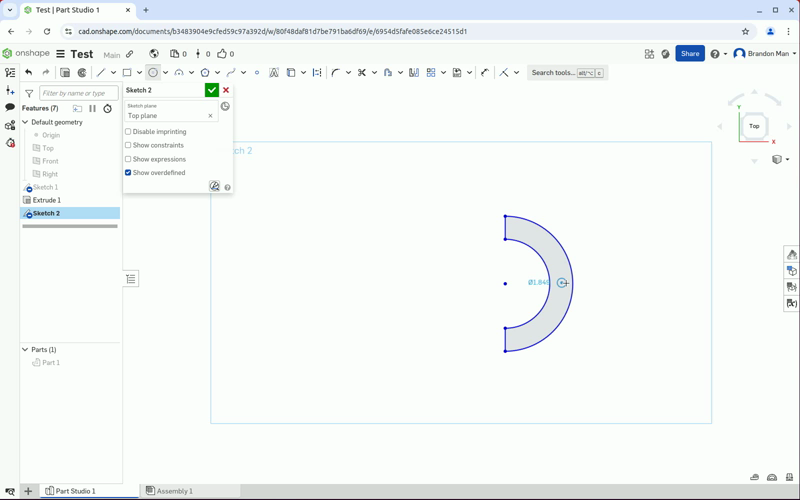
key(esc)
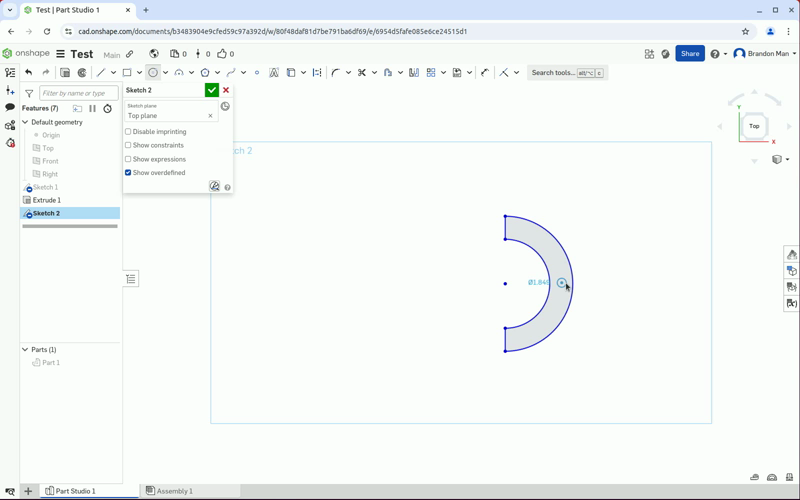
mouse_move(545, 266)
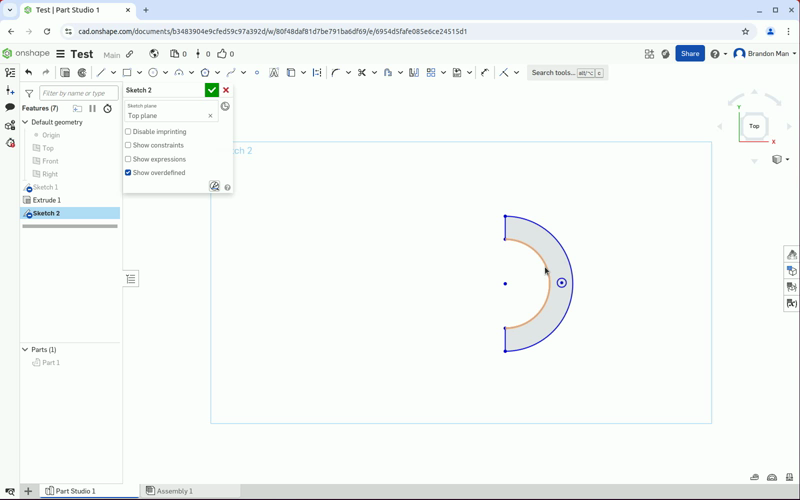
scroll(6)
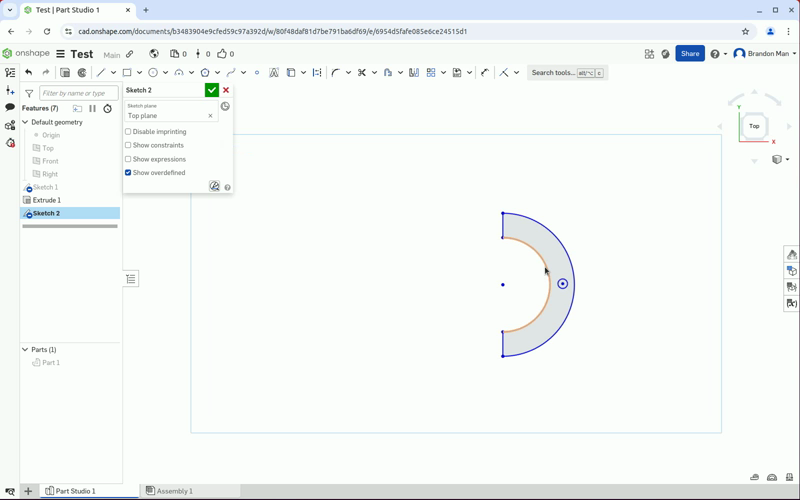
scroll(6)
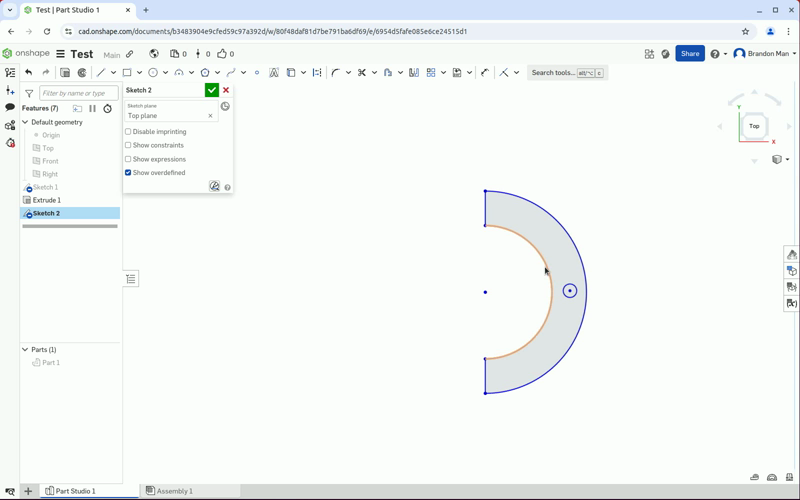
scroll(6)
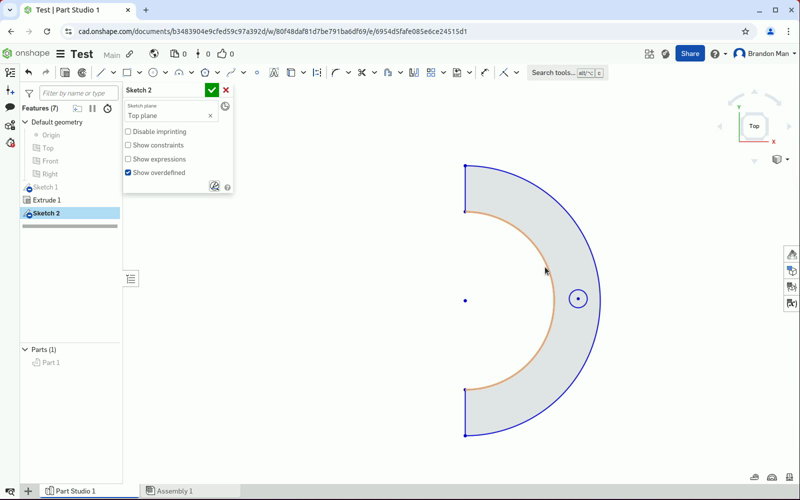
scroll(6)
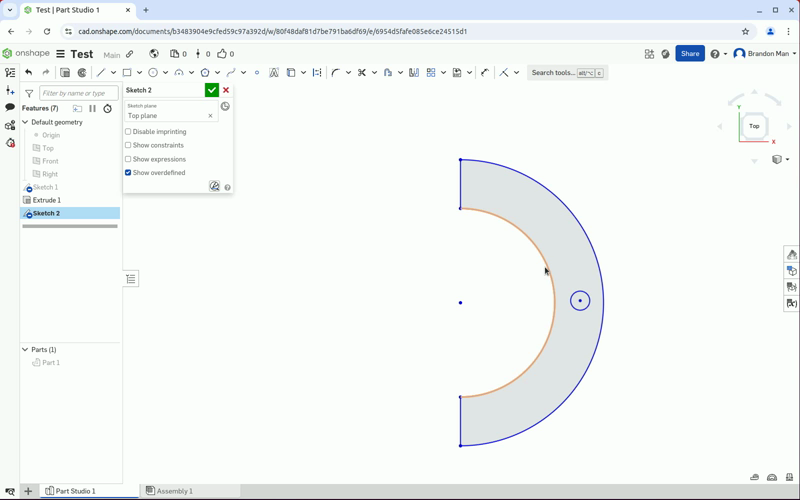
scroll(6)
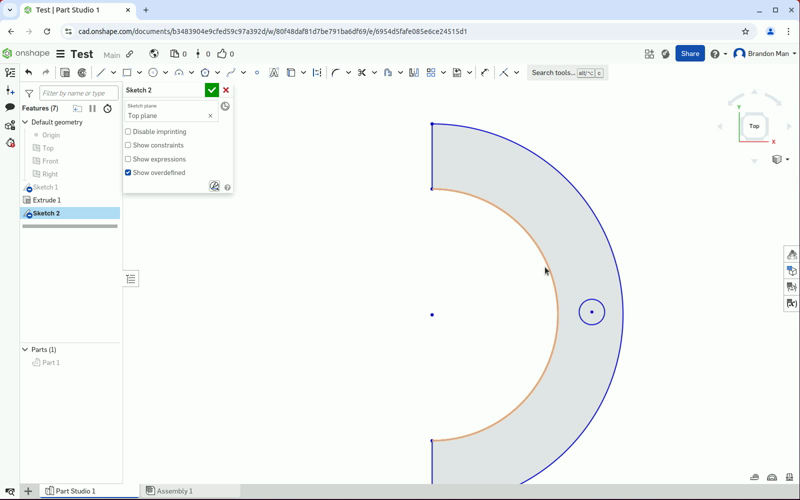
scroll(6)
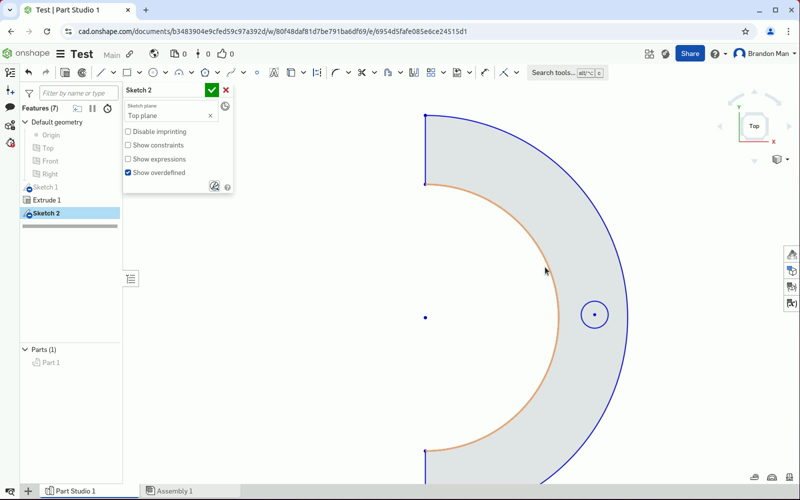
scroll(6)
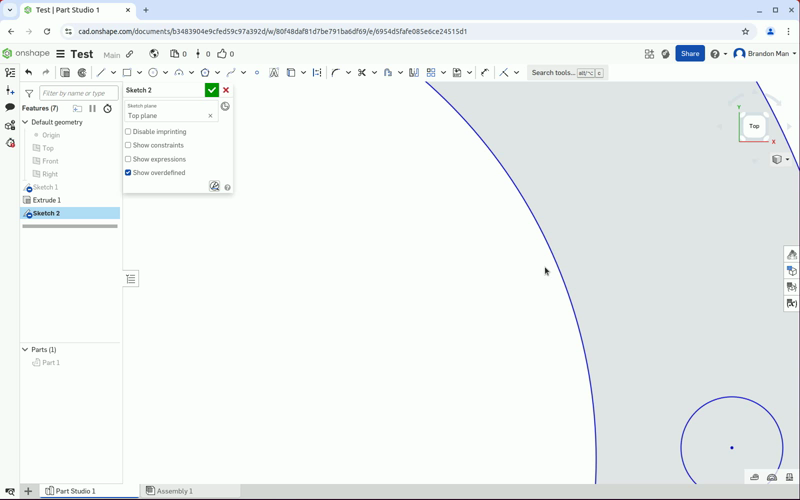
click(545, 266)
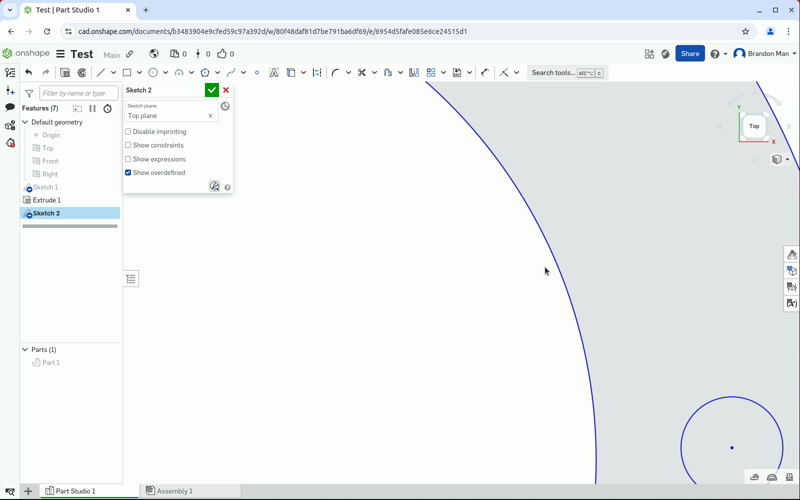
scroll(-6)
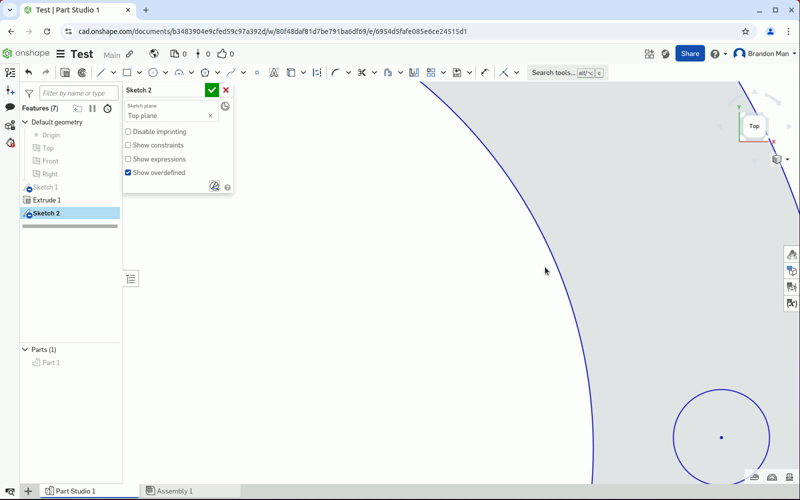
scroll(-6)
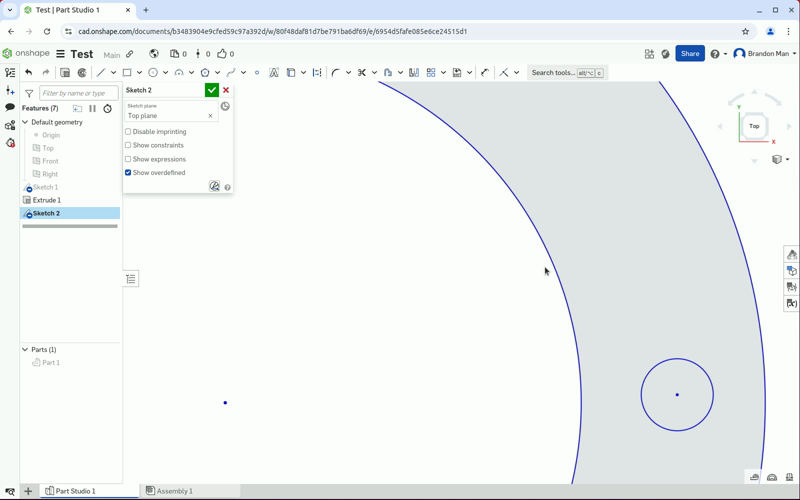
scroll(-6)
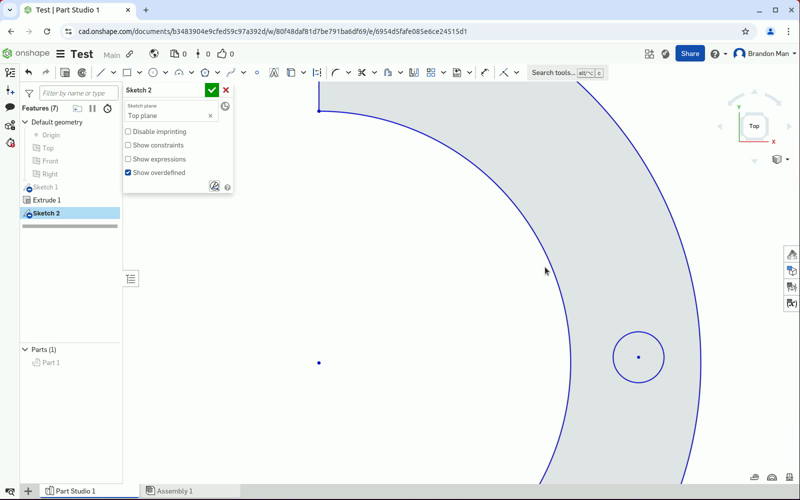
scroll(-6)
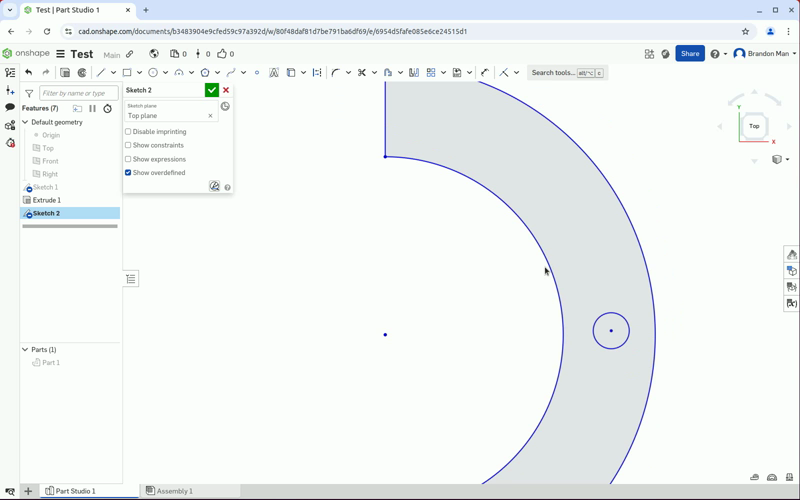
scroll(-6)
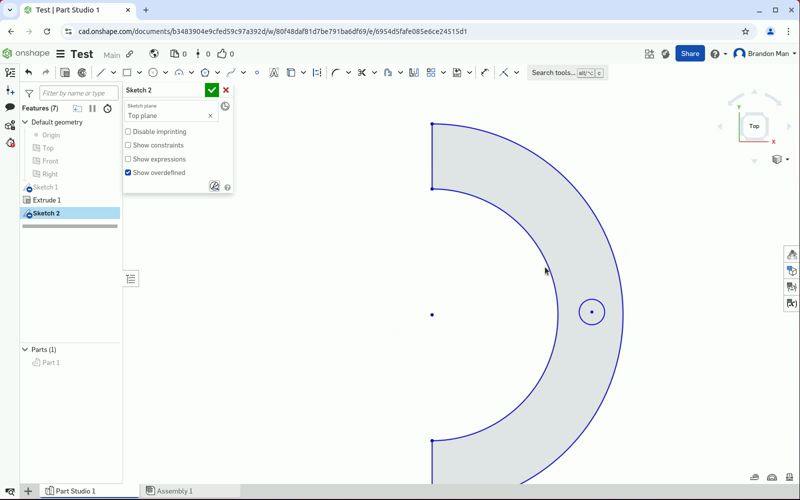
scroll(-6)
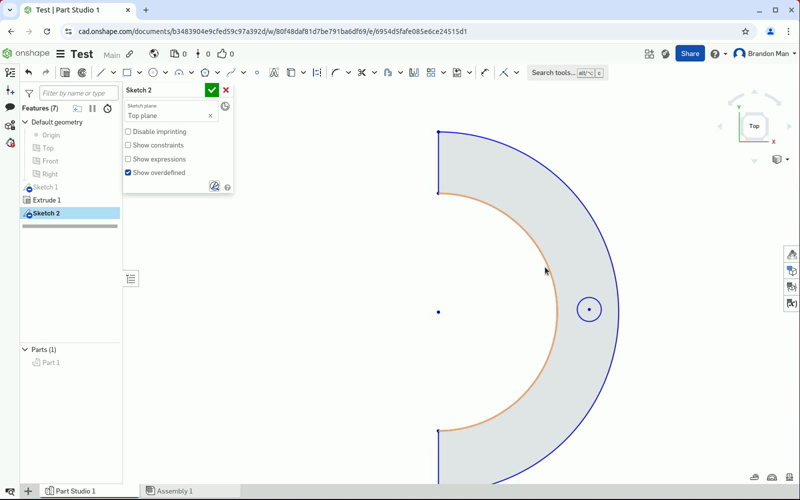
scroll(-6)
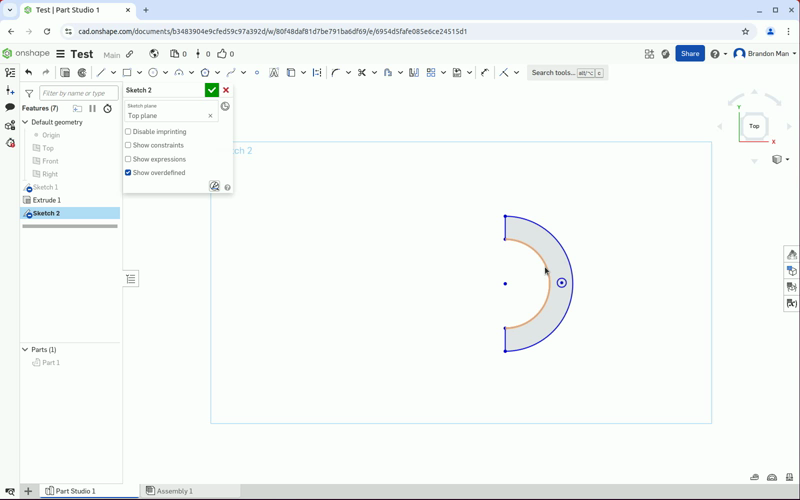
mouse_move(73, 352)
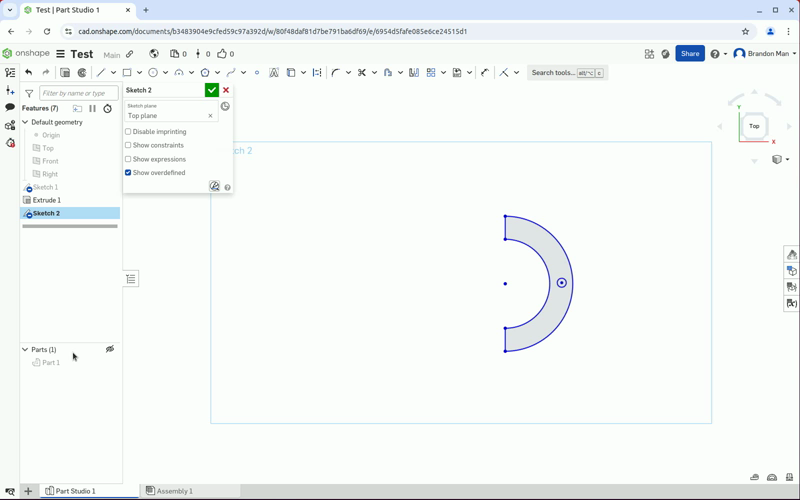
key(shift+y)
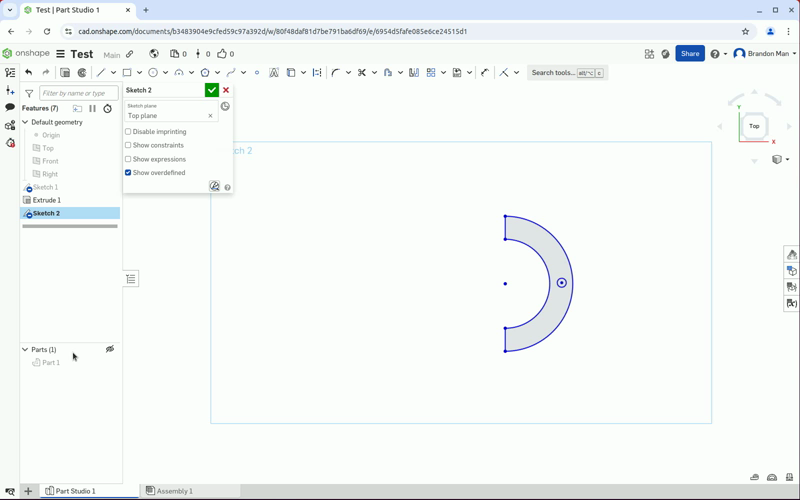
key(shift+e)
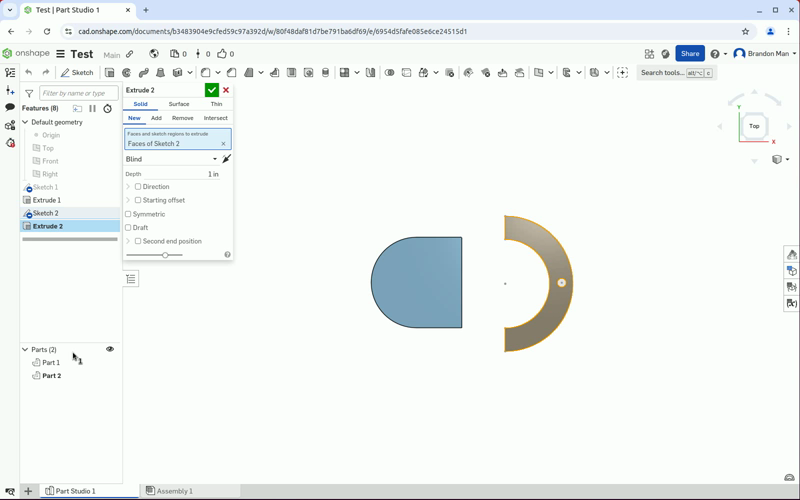
mouse_move(143, 106)
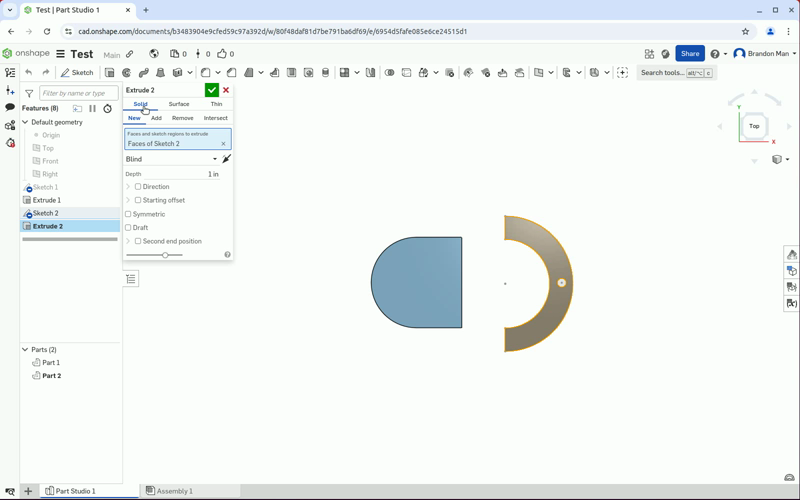
click(143, 106)
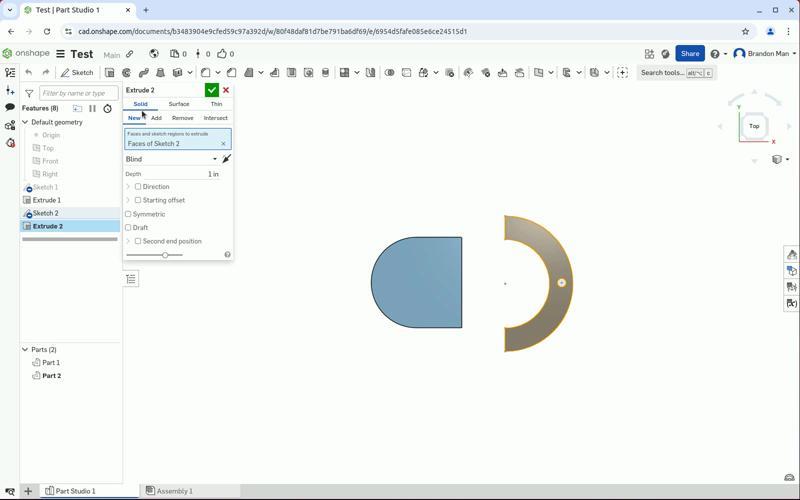
mouse_move(137, 120)
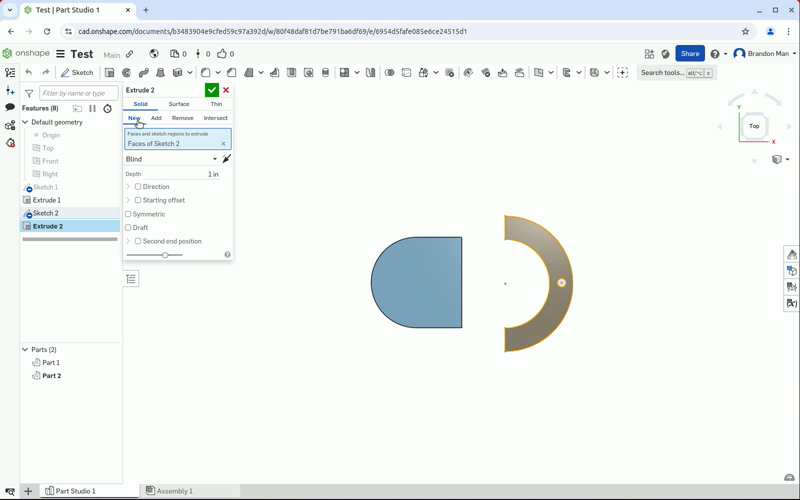
click(137, 120)
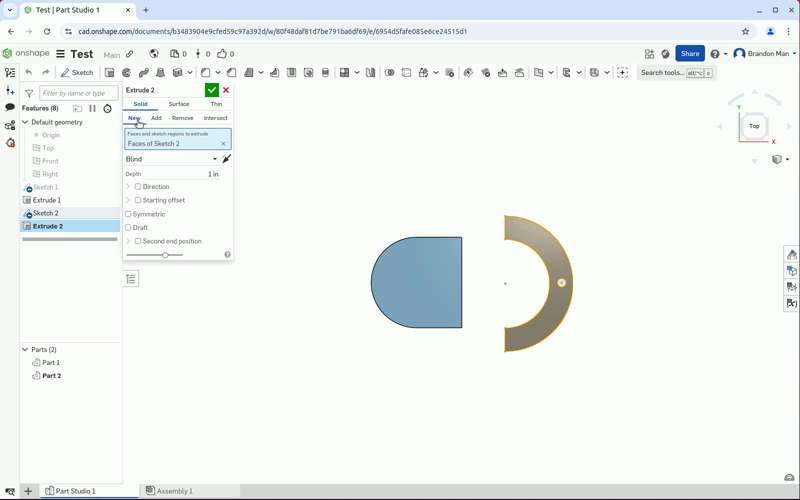
key(tab, 4)
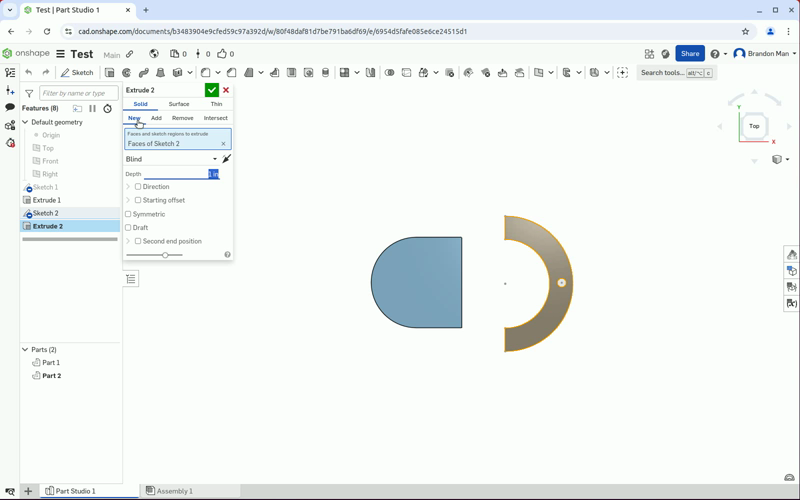
text(5.536)
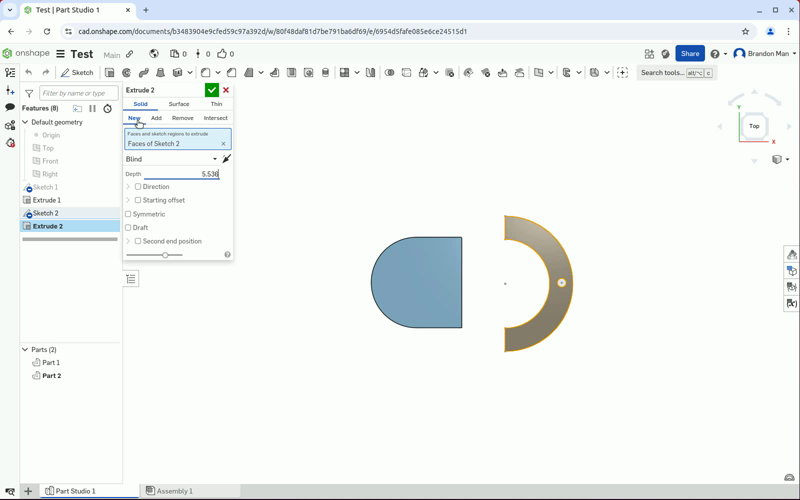
key(enter)
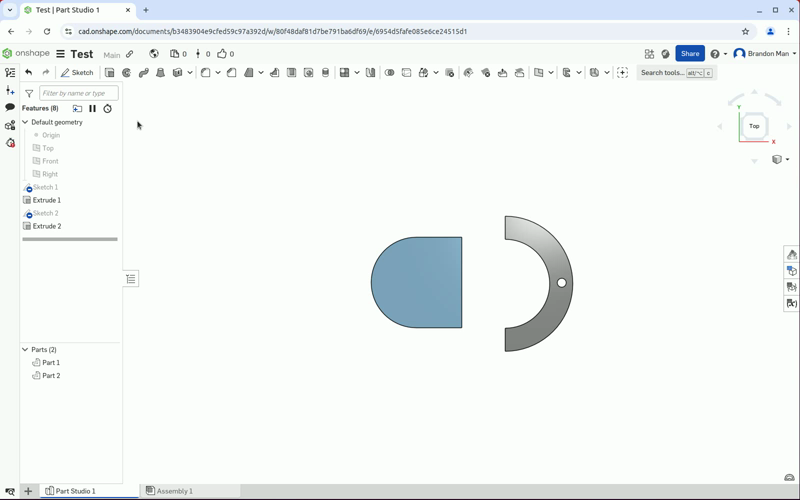
key(shift+h)
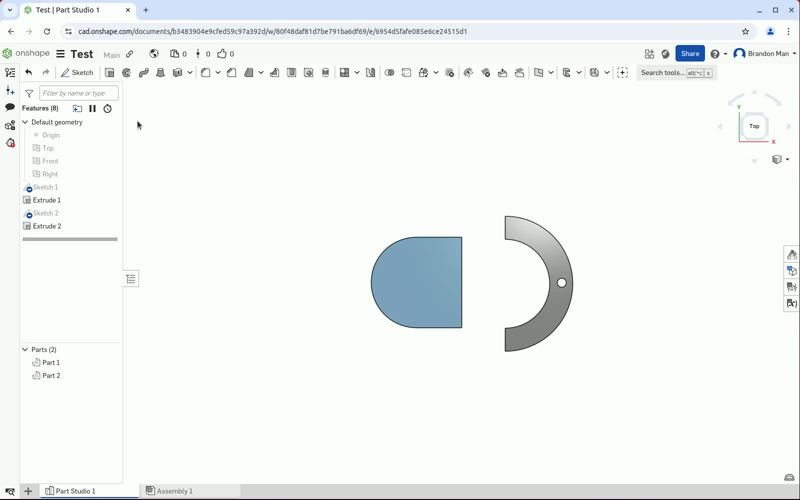
key(shift+h)
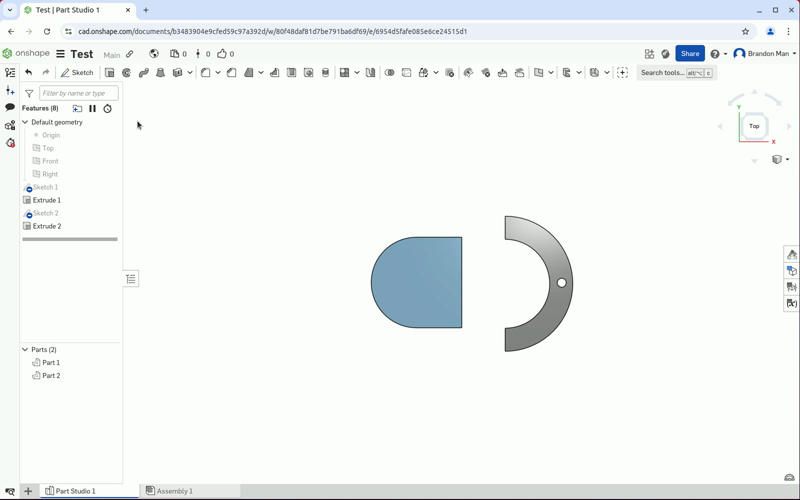
key(shift+7)
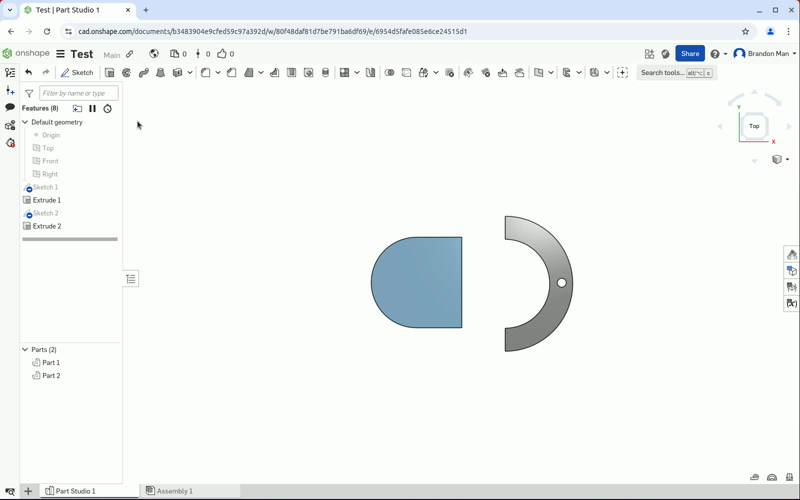
key(up, 3)
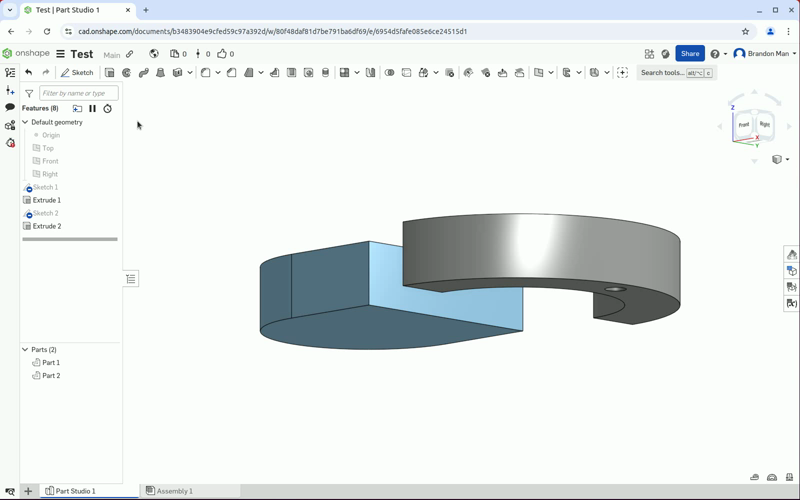
key(left, 3)
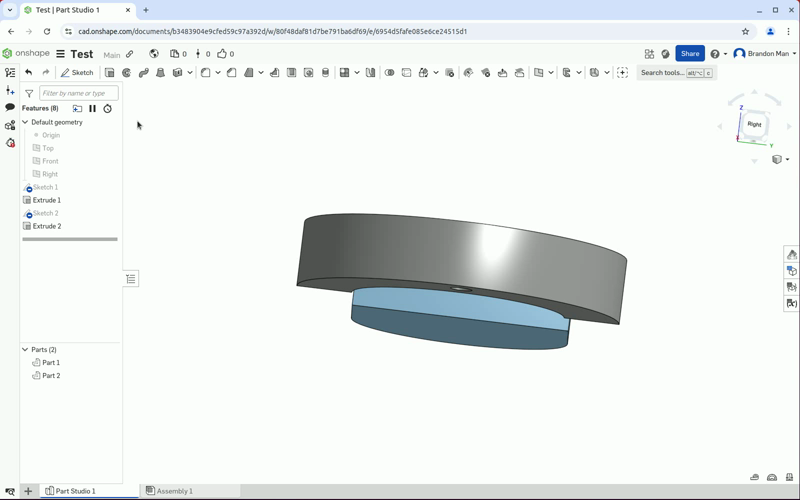
key(right, 3)
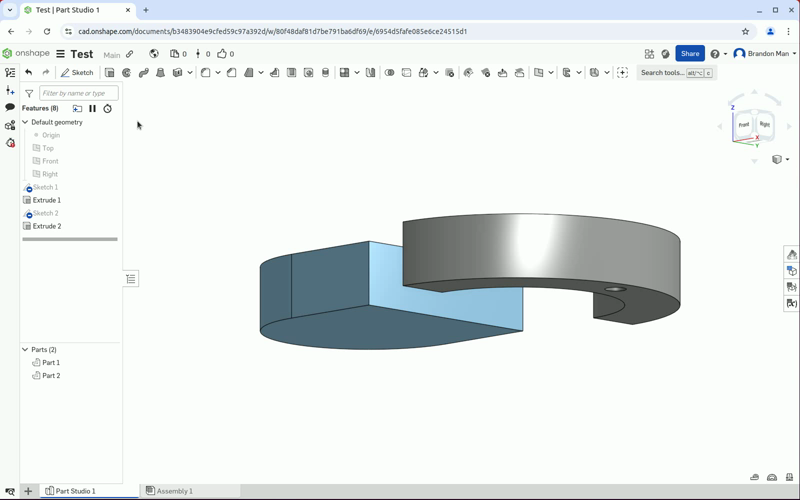
key(down, 3)
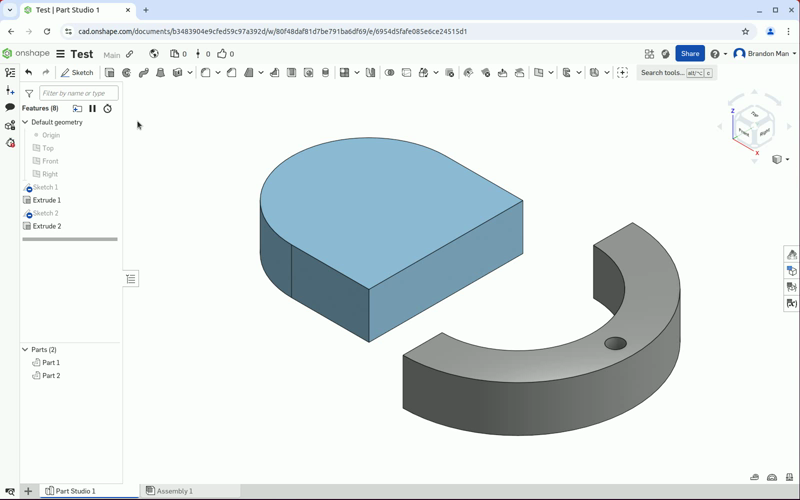
mouse_move(73, 189)
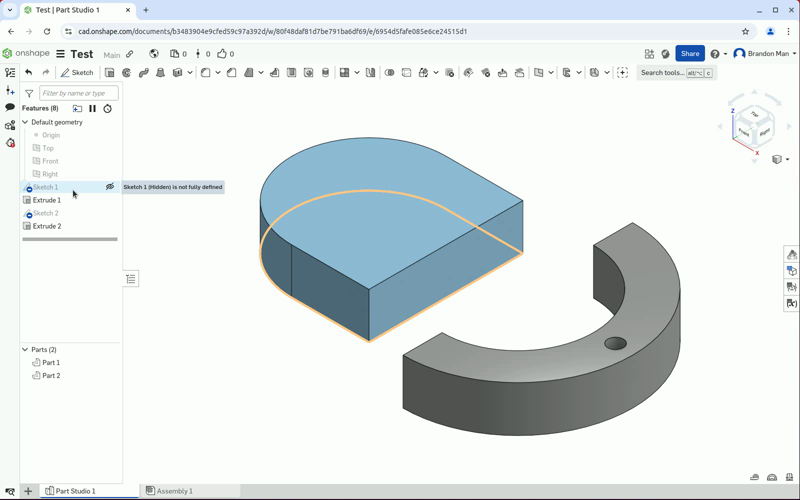
click(73, 189)